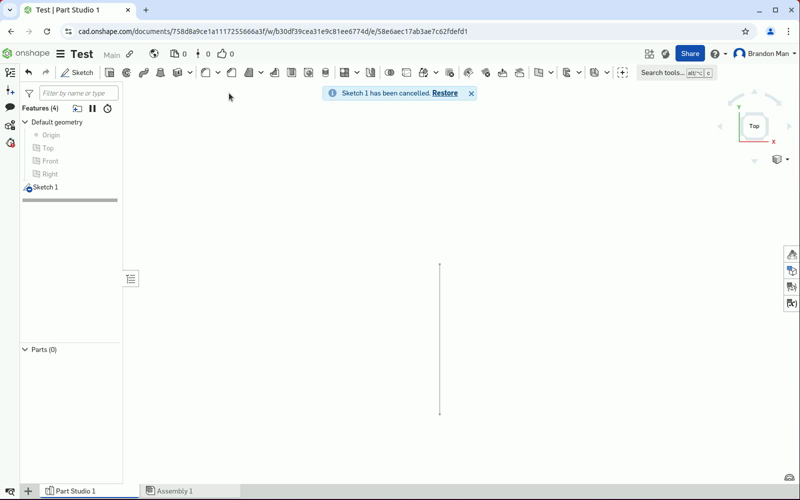
key(shift+h)
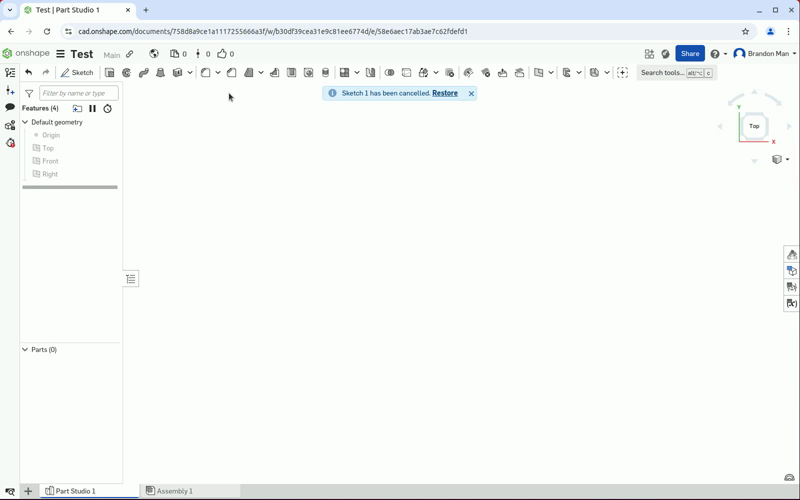
key(shift+s)
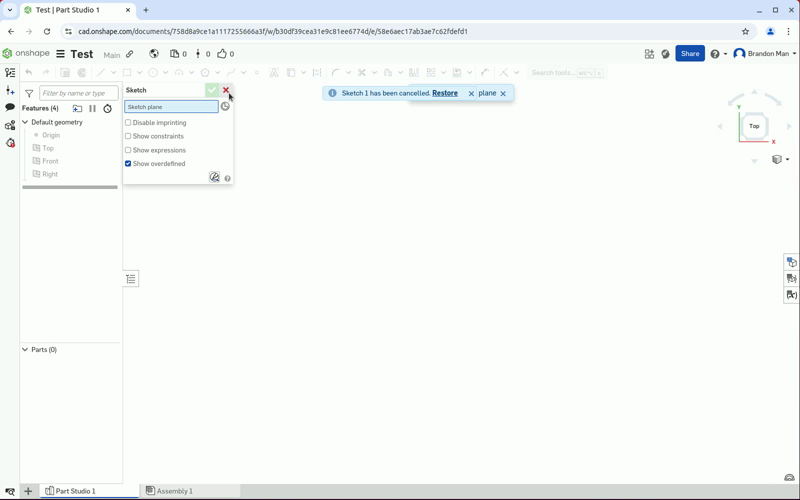
mouse_move(73, 150)
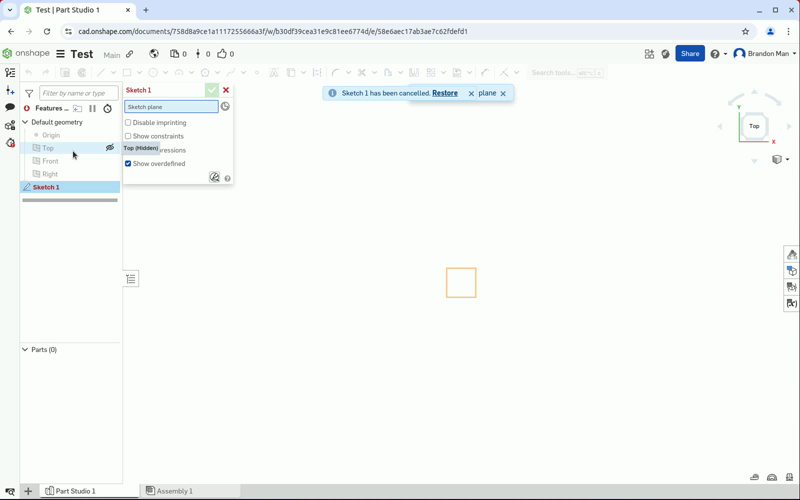
click(73, 150)
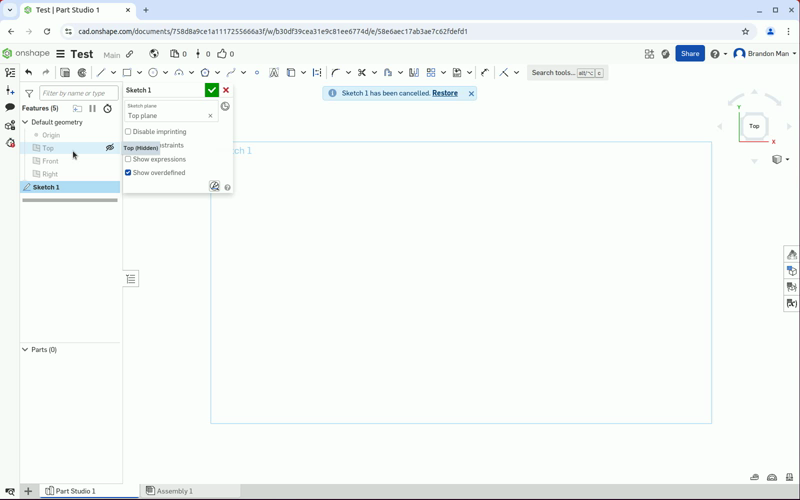
mouse_move(73, 352)
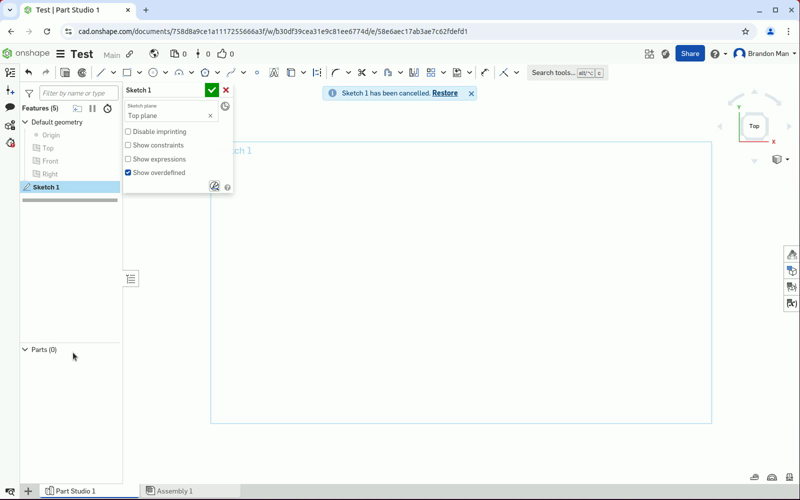
key(y)
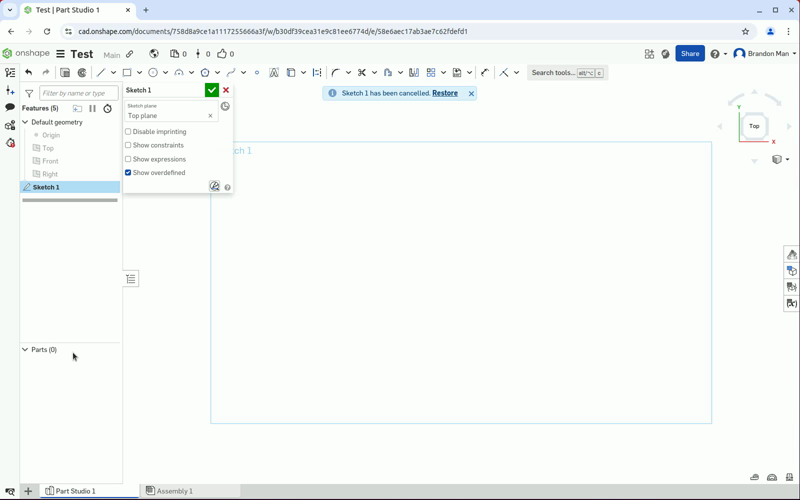
key(l)
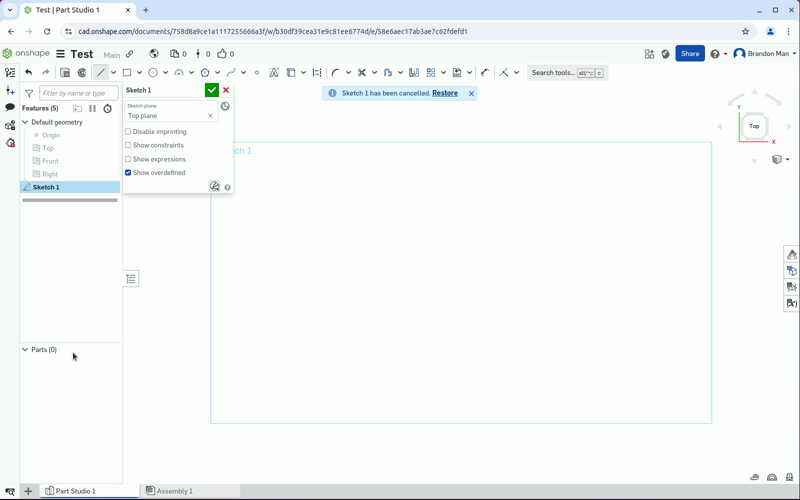
key_down(shift)
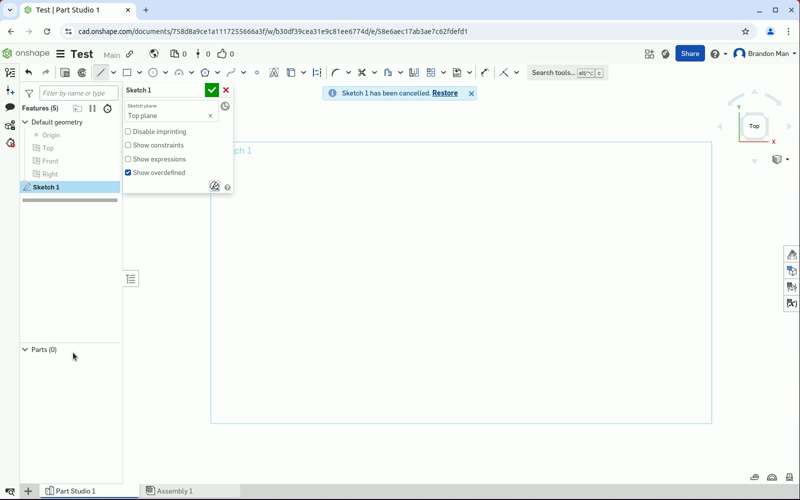
mouse_move(352, 395)
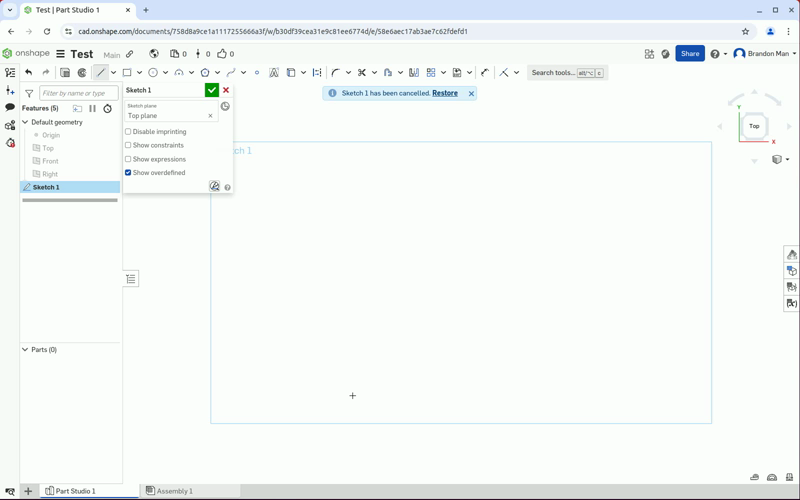
click(352, 395)
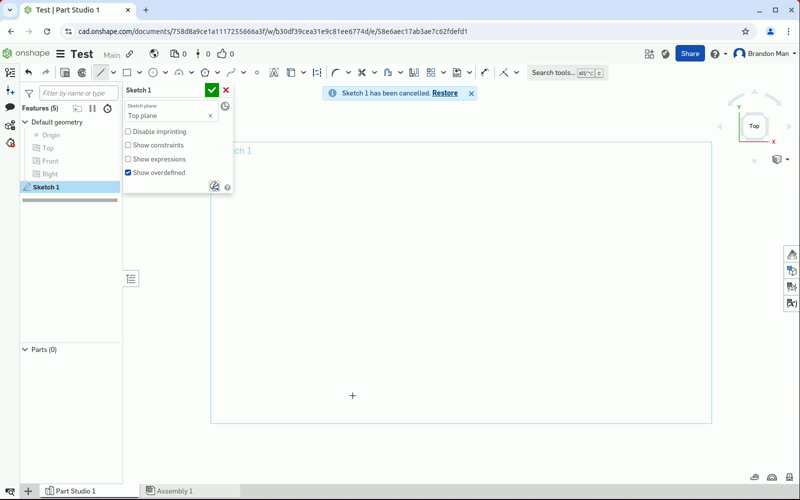
key_up(shift)
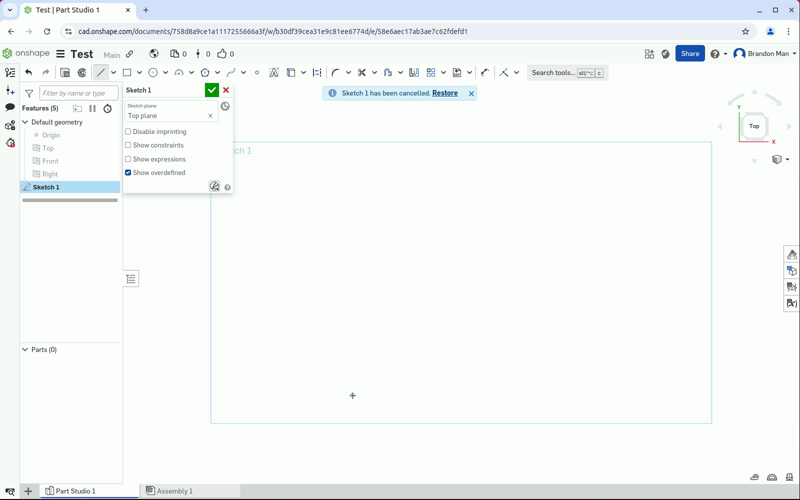
key_down(shift)
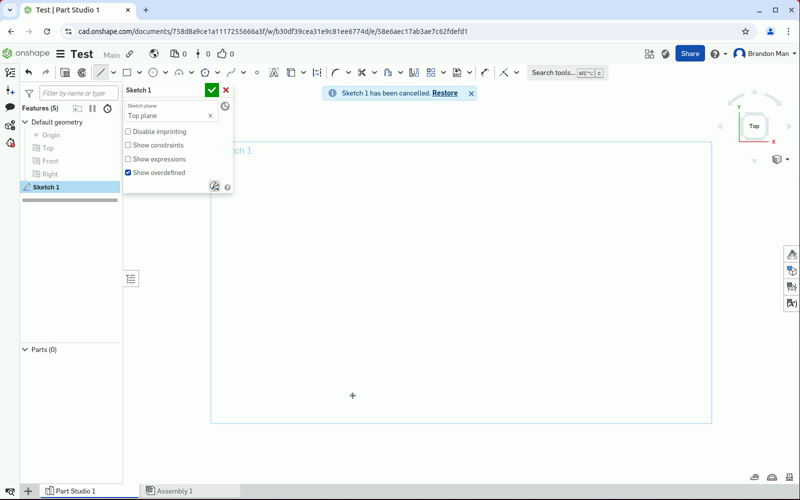
mouse_move(442, 395)
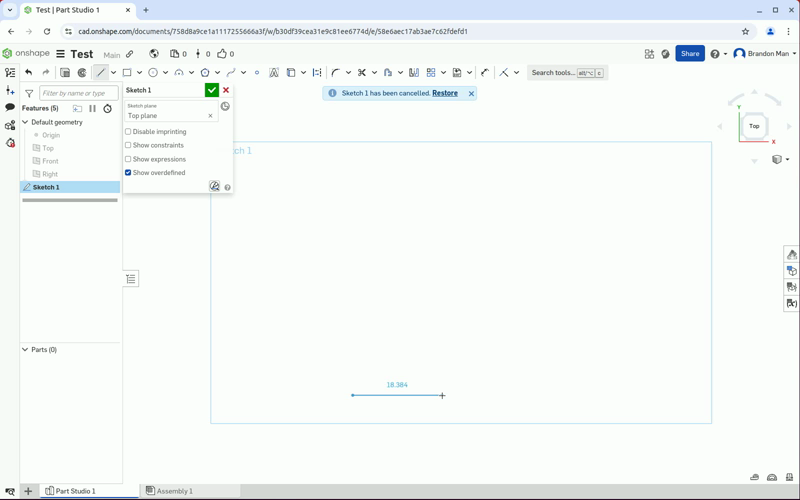
click(442, 395)
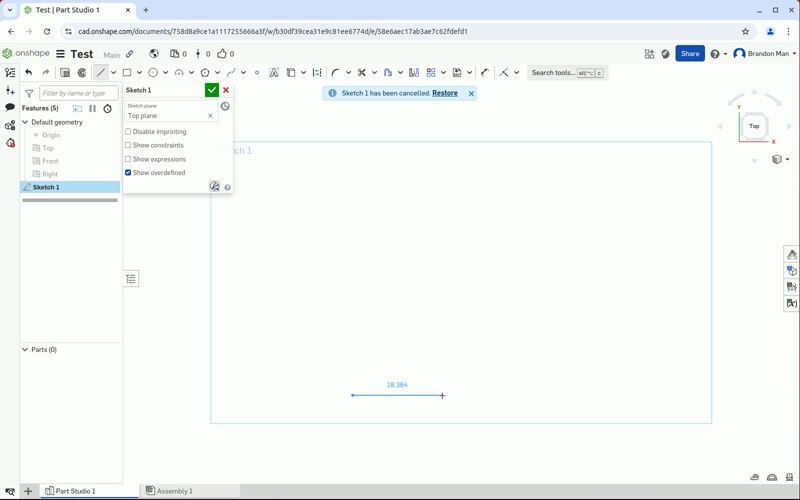
key_up(shift)
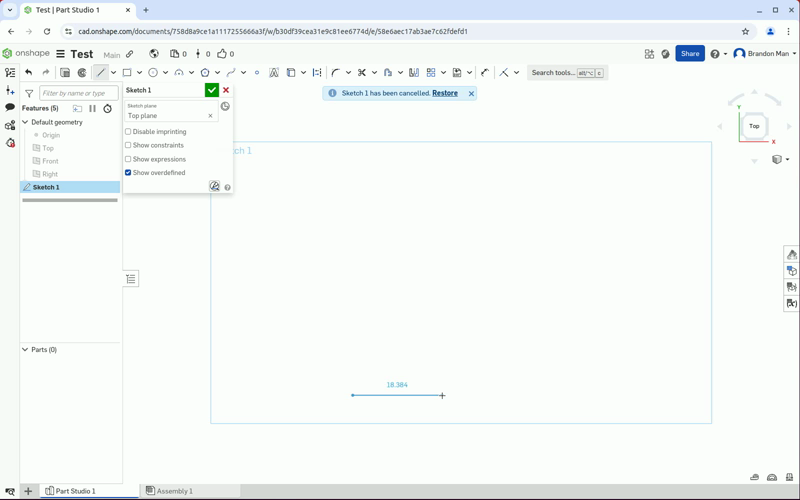
key_down(shift)
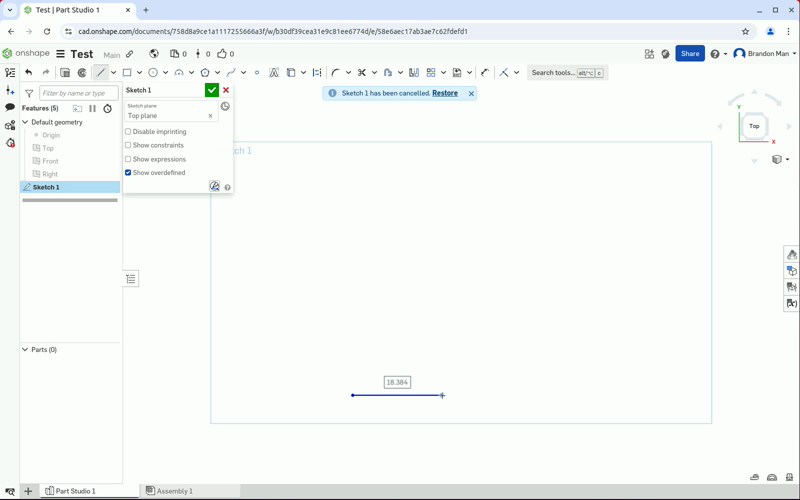
mouse_move(442, 286)
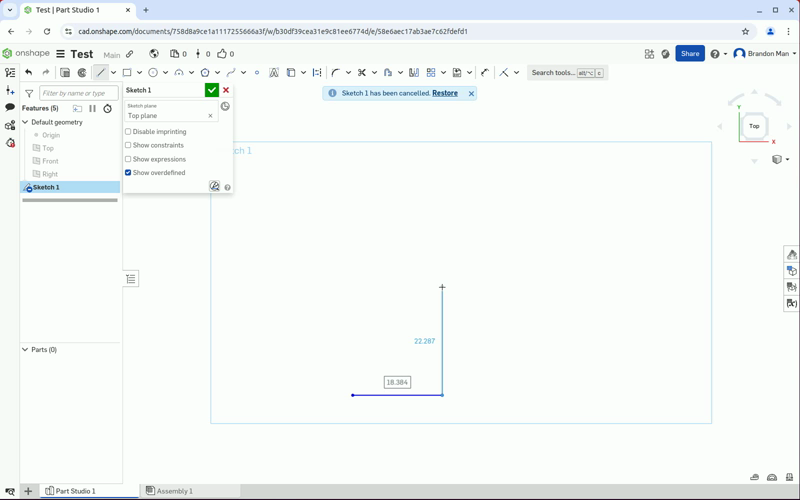
click(442, 286)
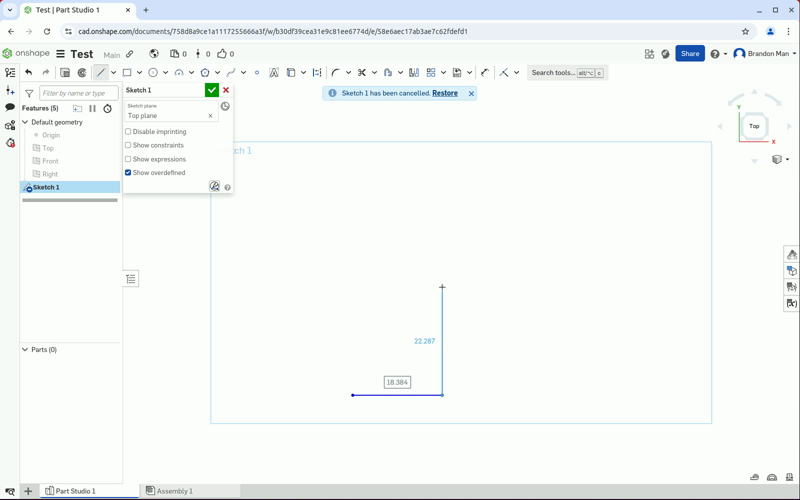
key_up(shift)
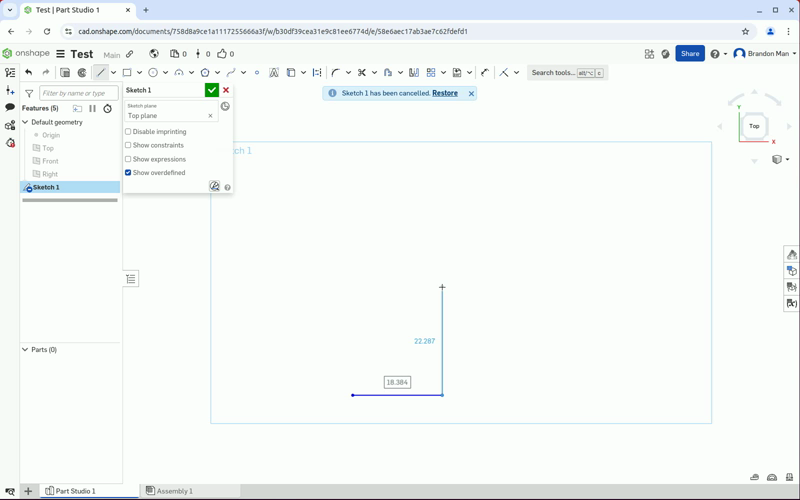
key_down(shift)
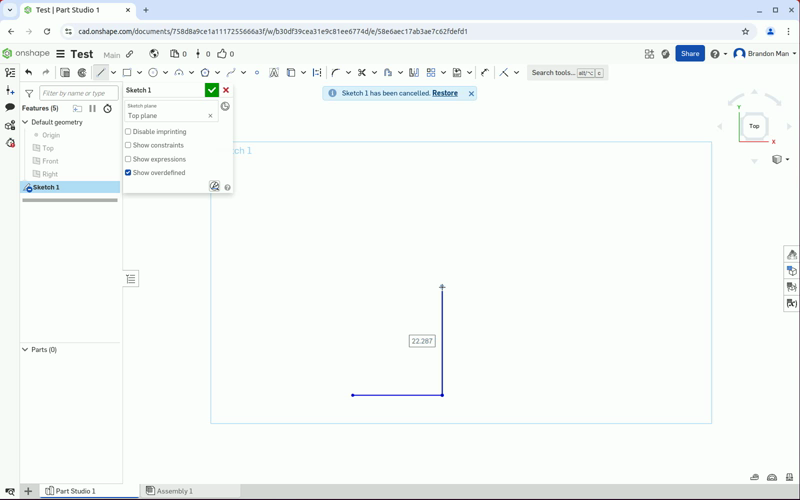
mouse_move(352, 286)
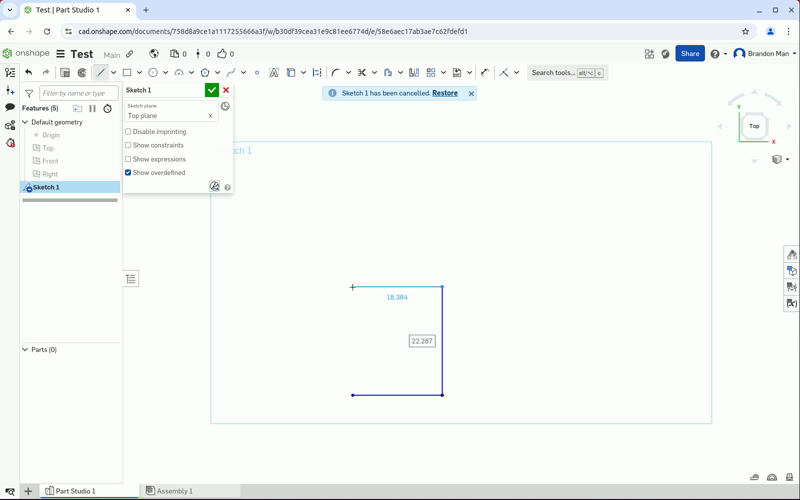
click(352, 286)
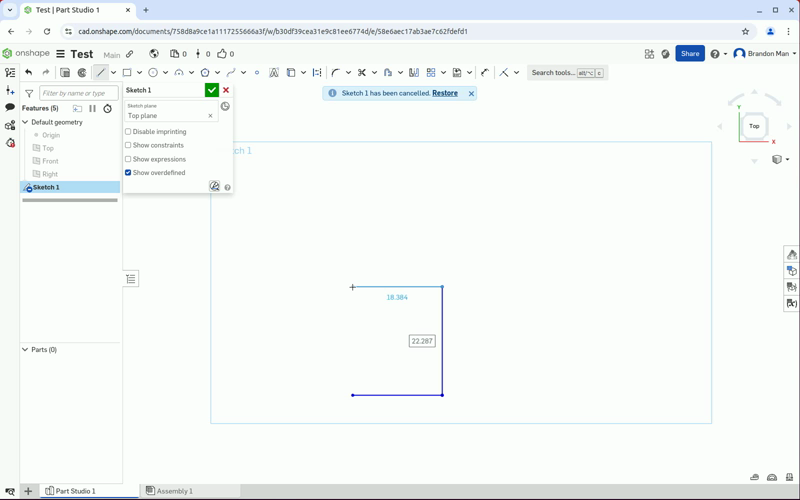
key_up(shift)
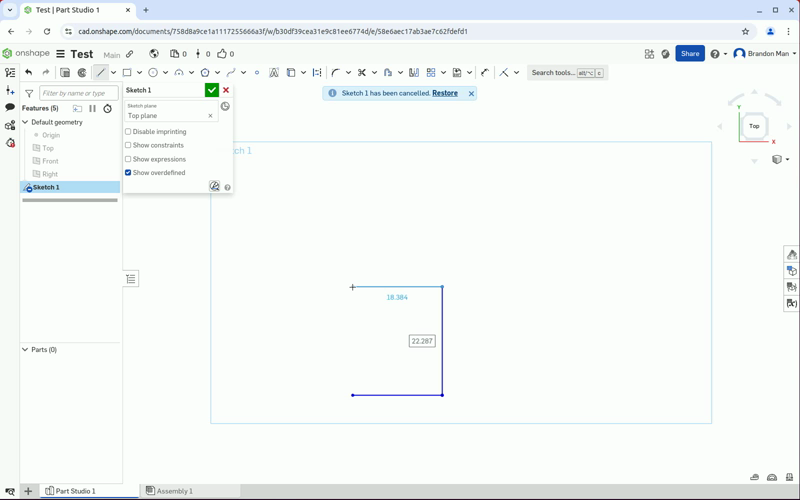
key_down(shift)
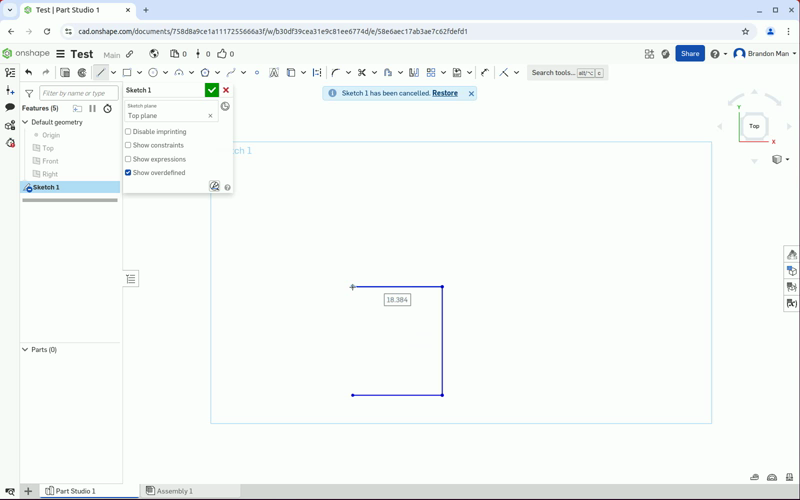
mouse_move(352, 395)
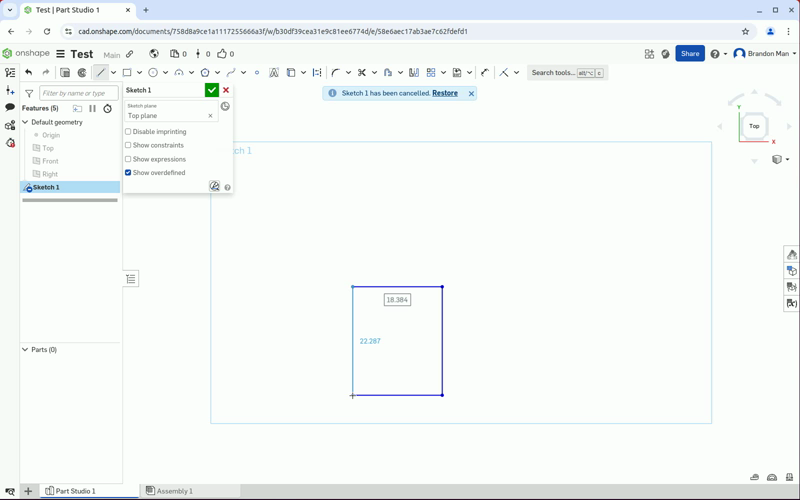
key_up(shift)
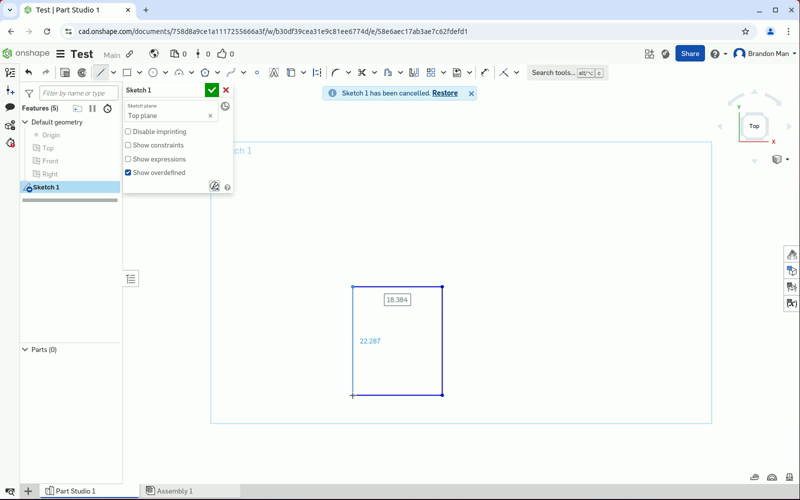
click(352, 395)
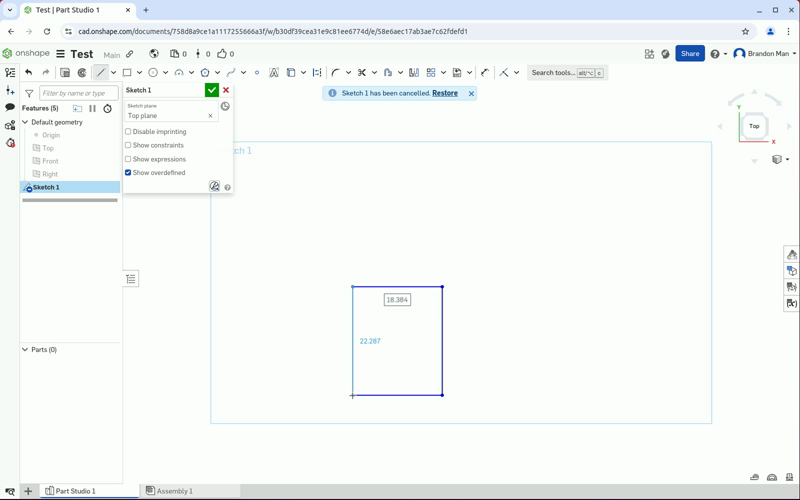
key(esc)
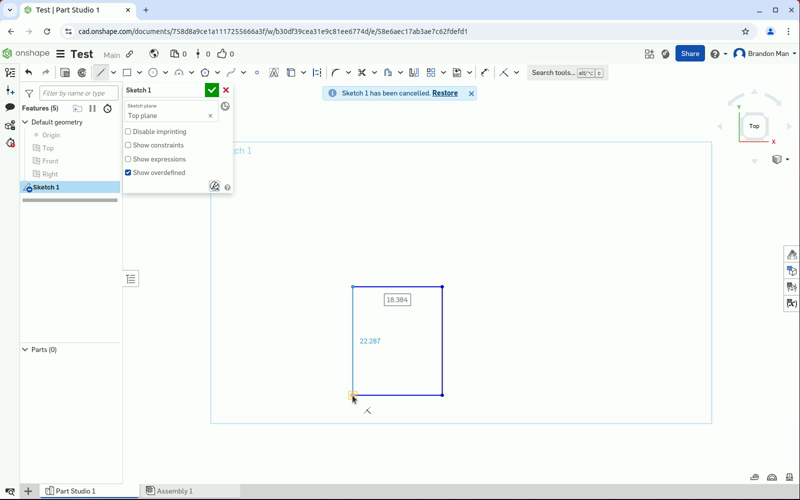
mouse_move(402, 307)
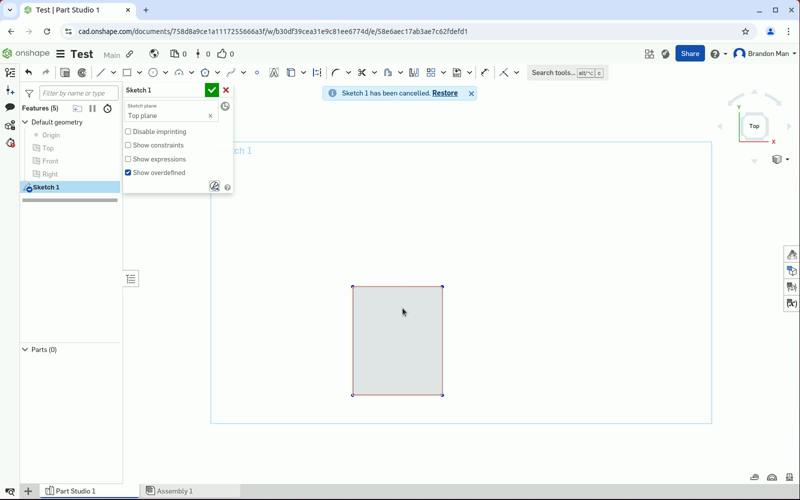
click(402, 307)
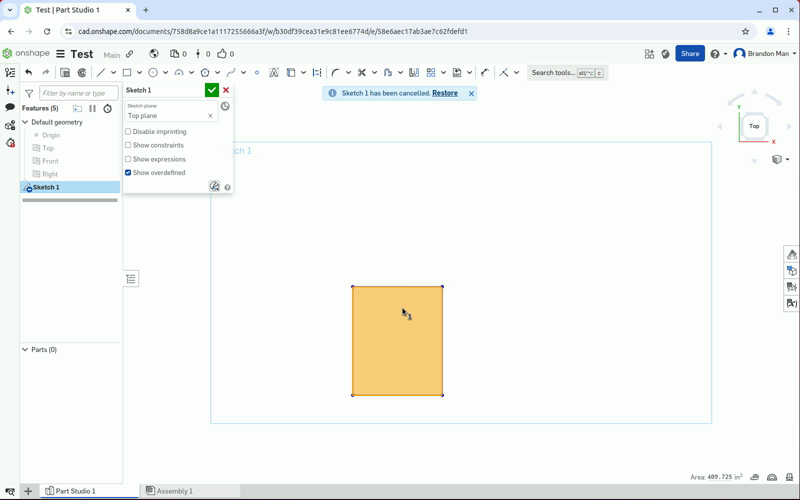
mouse_move(73, 352)
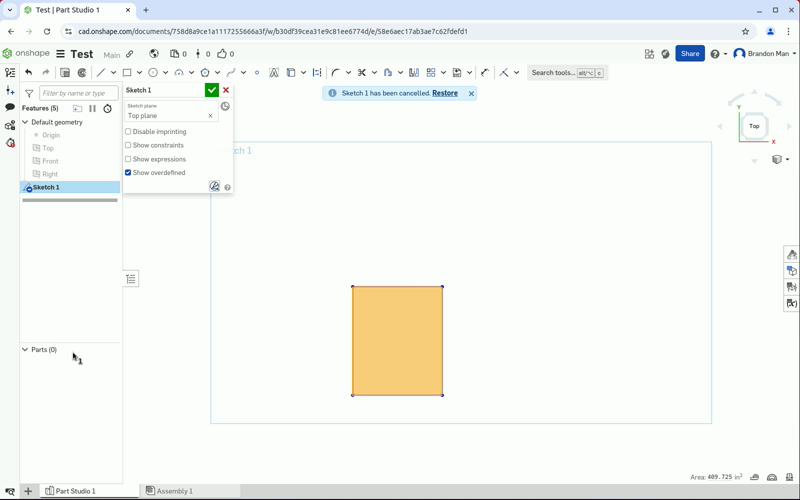
key(shift+y)
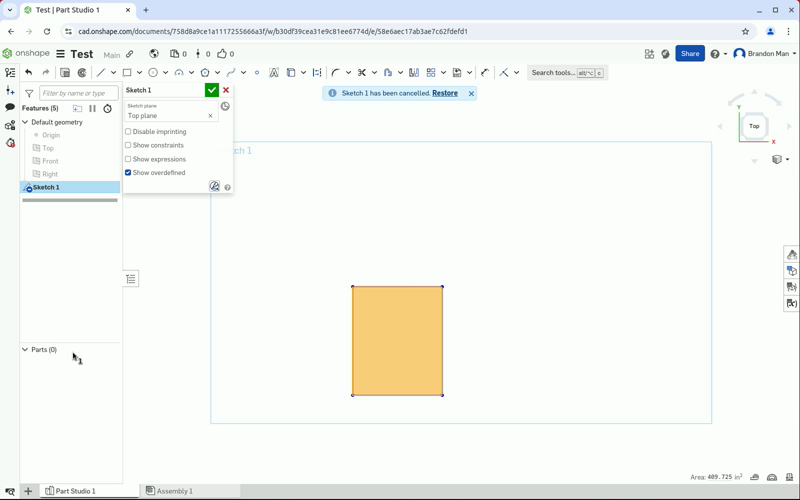
key(shift+e)
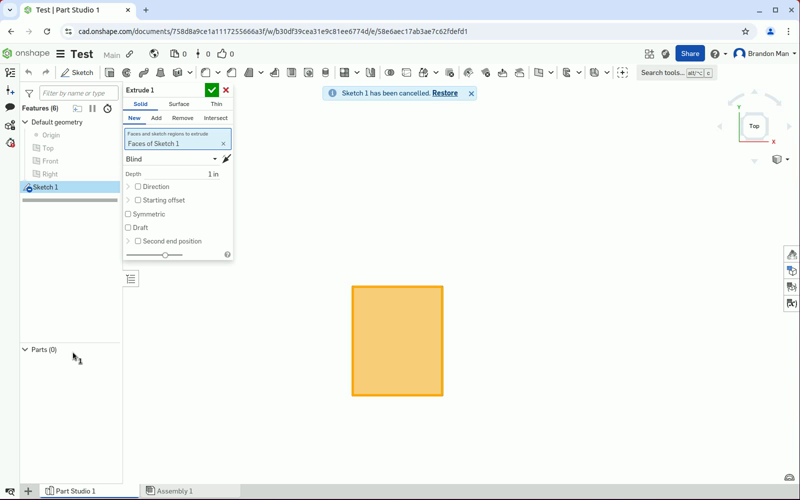
mouse_move(143, 106)
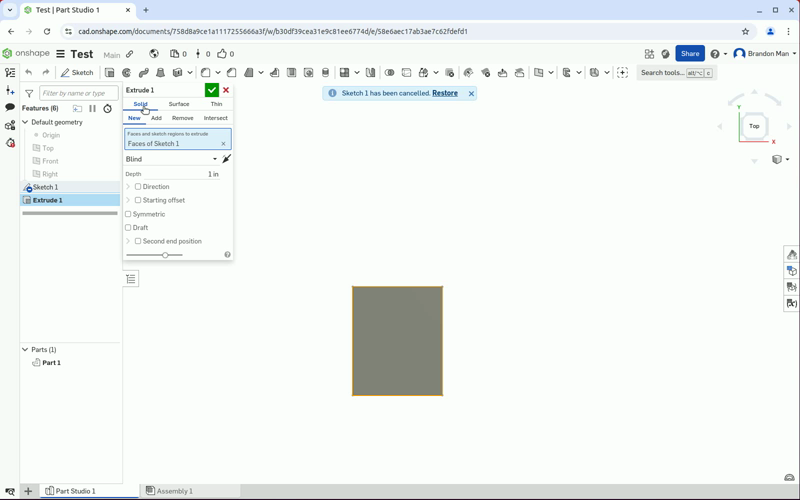
click(143, 106)
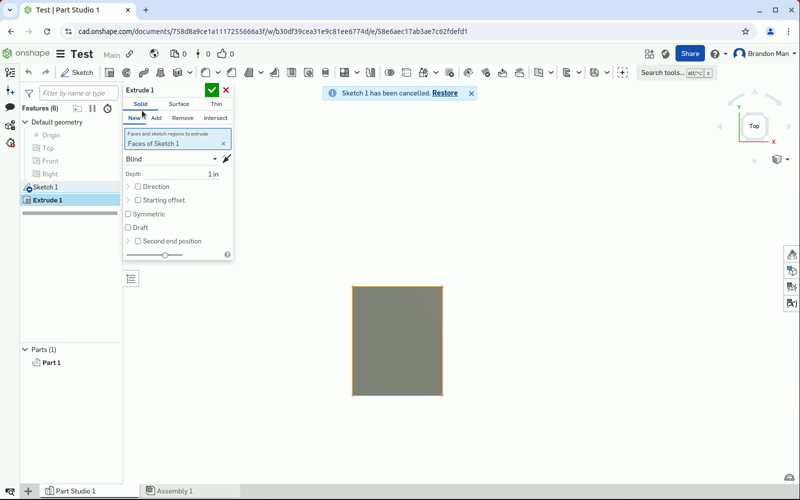
mouse_move(137, 120)
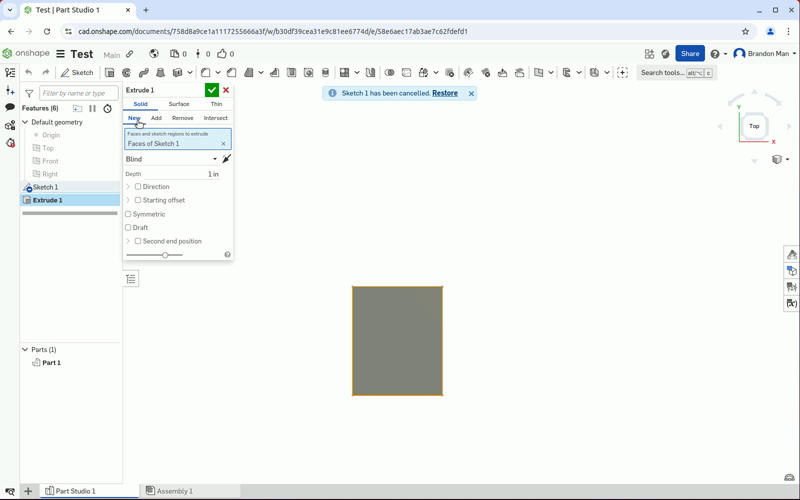
click(137, 120)
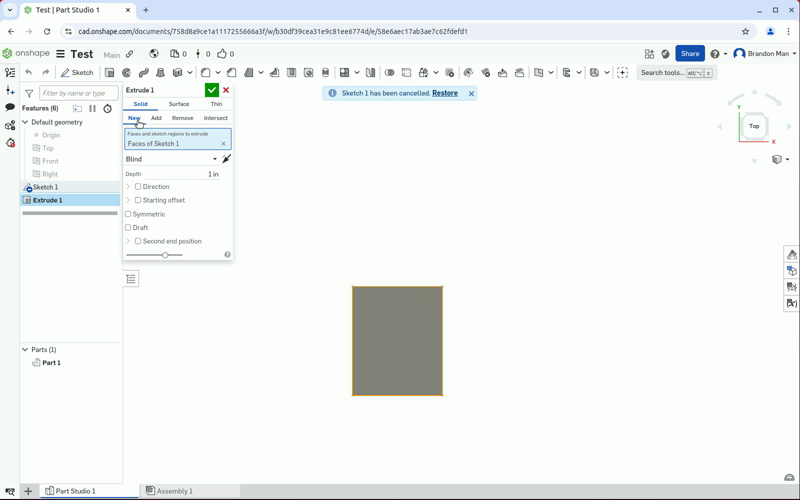
key(tab, 4)
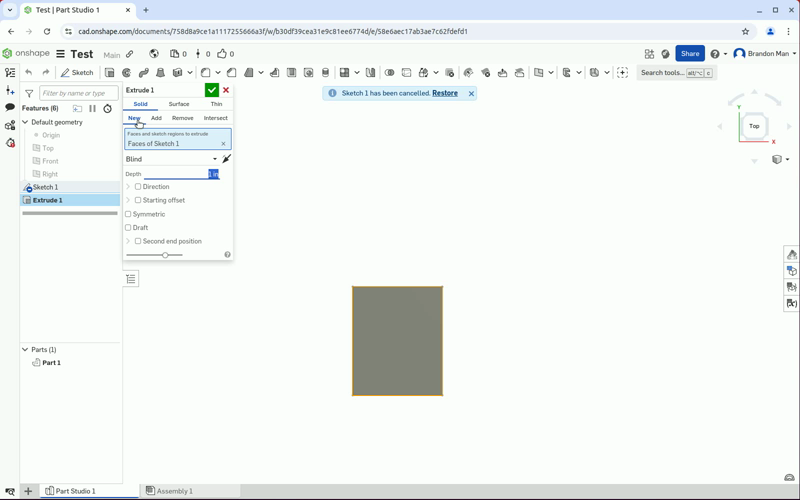
text(7.221)
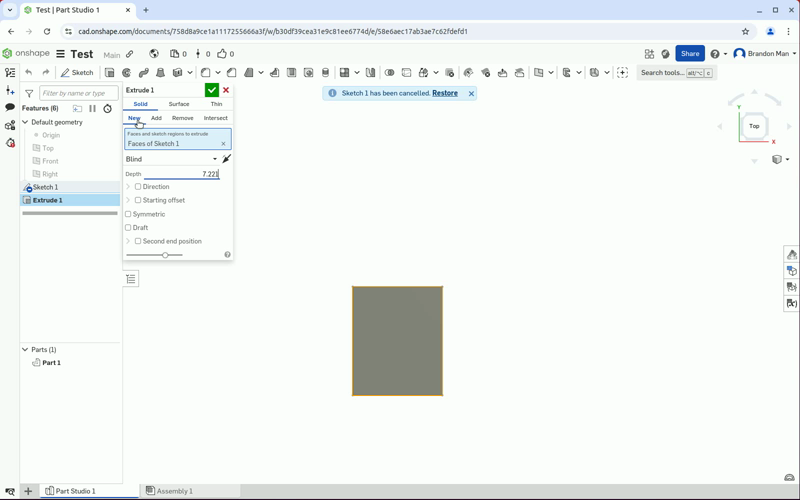
key(enter)
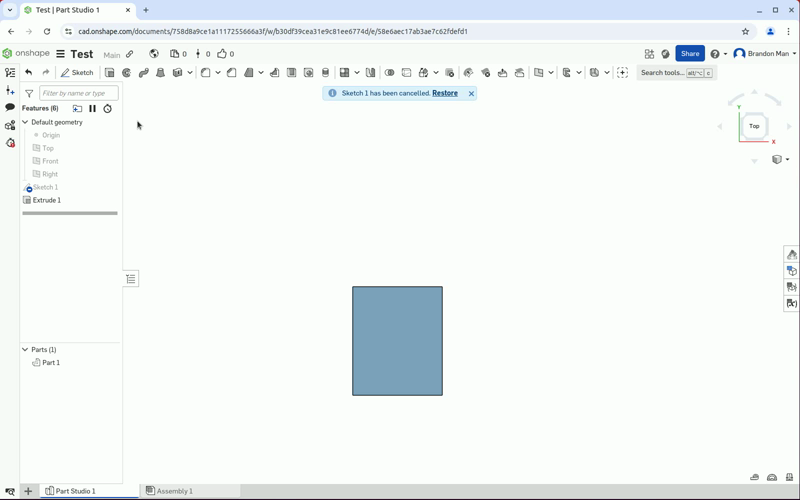
key(shift+h)
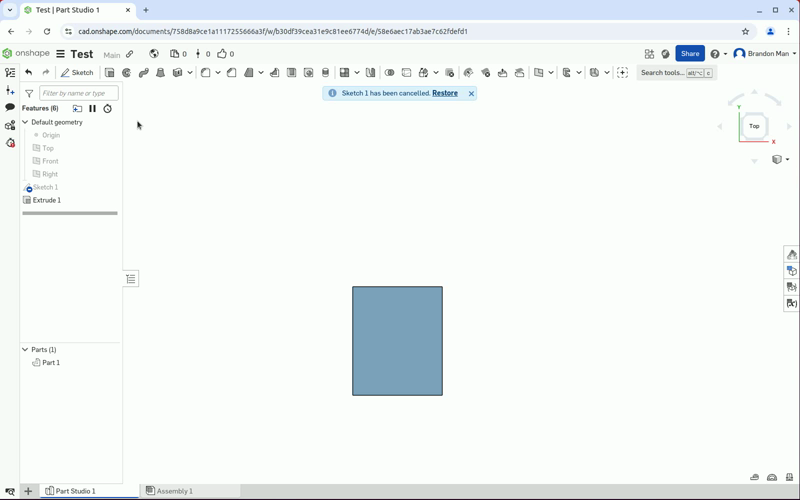
key(shift+h)
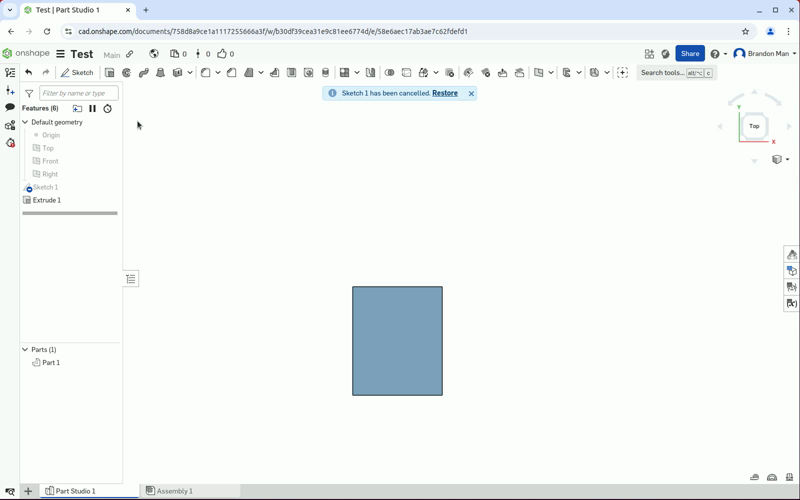
mouse_move(73, 189)
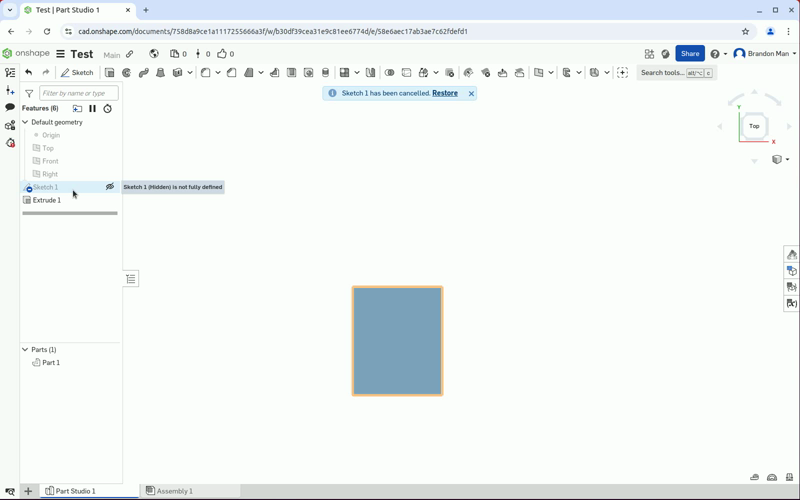
click(73, 189)
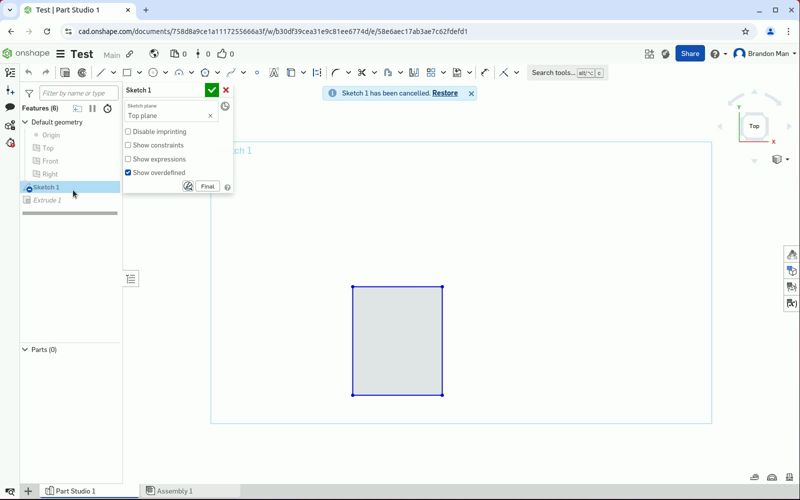
mouse_move(229, 92)
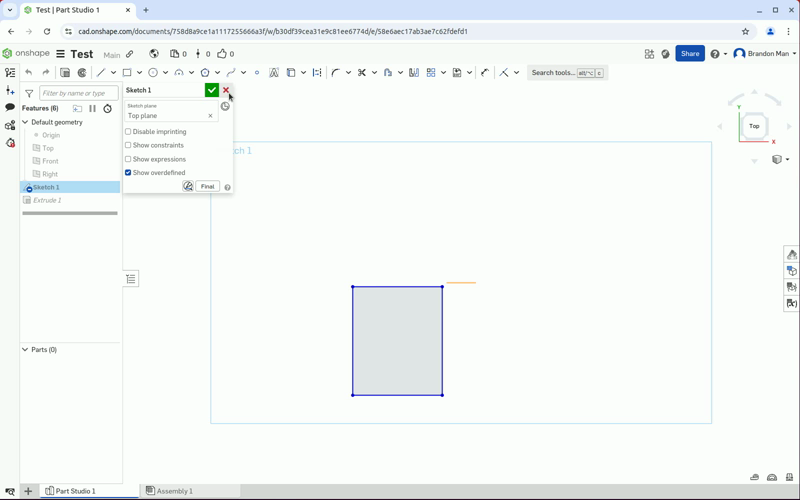
click(229, 92)
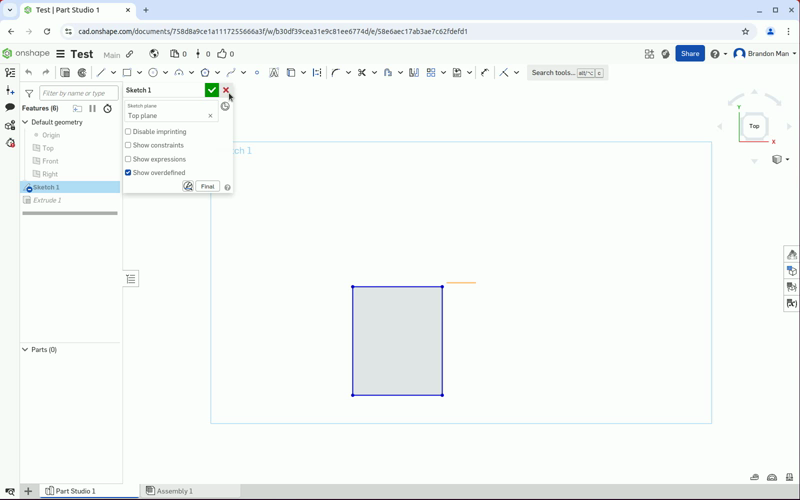
key(shift+s)
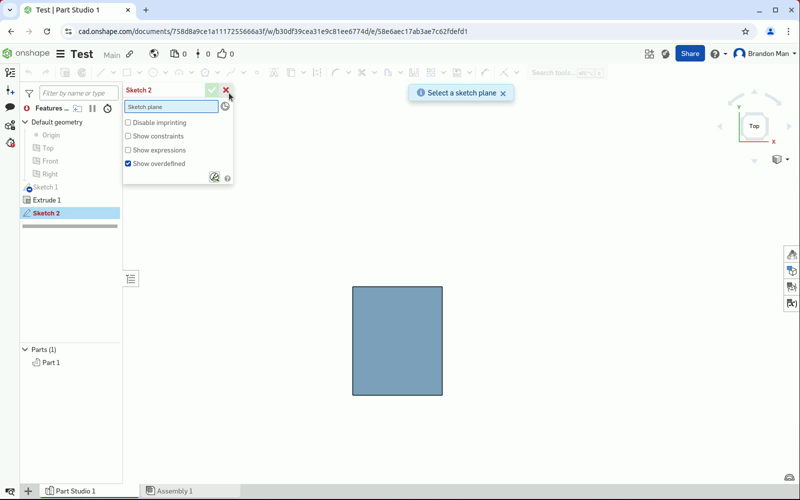
mouse_move(73, 150)
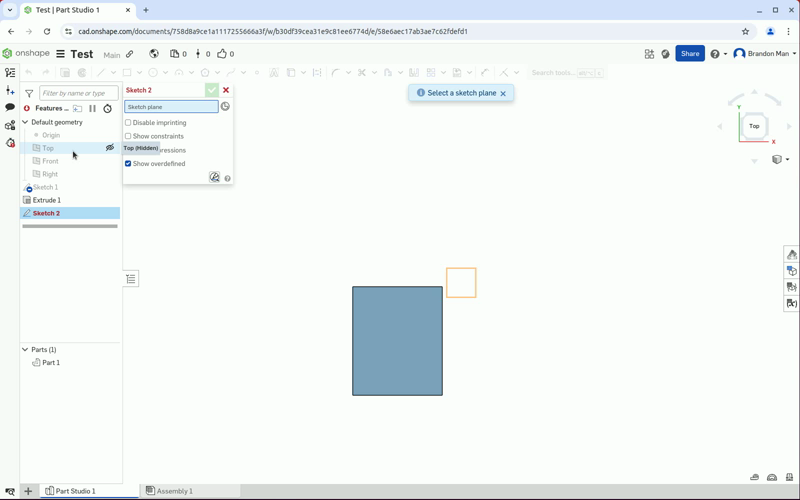
click(73, 150)
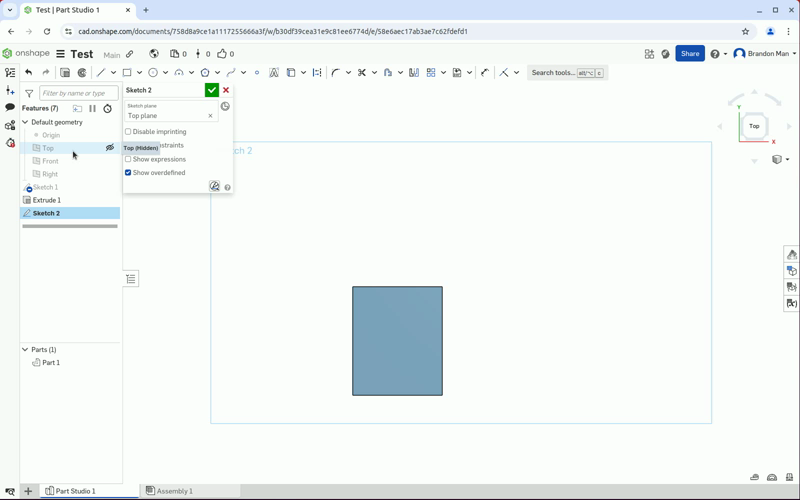
mouse_move(73, 352)
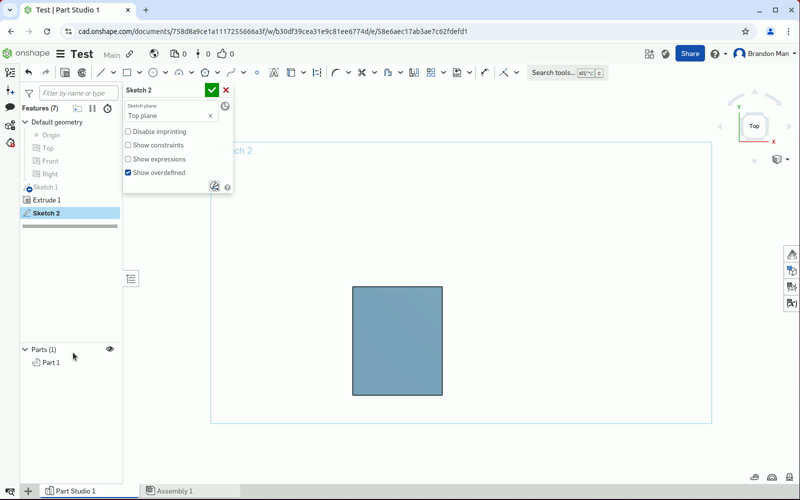
key(y)
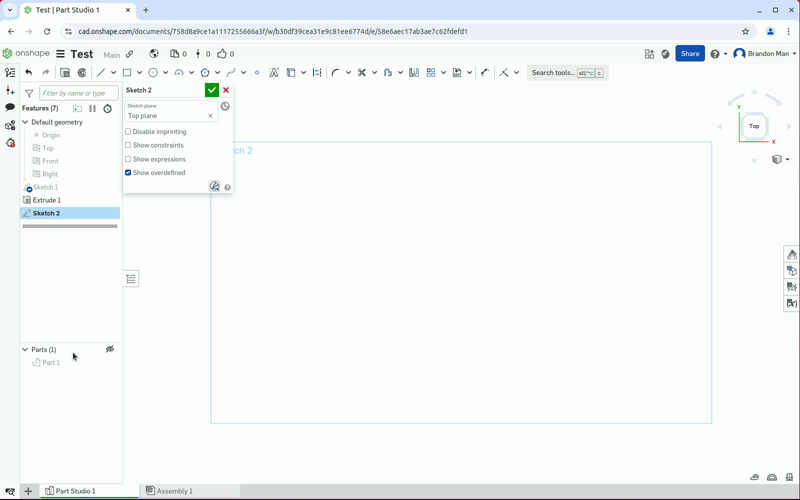
key(l)
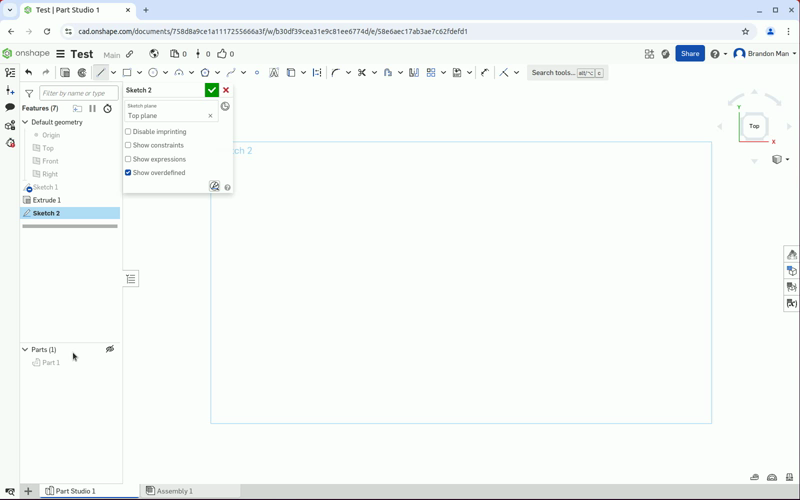
key_down(shift)
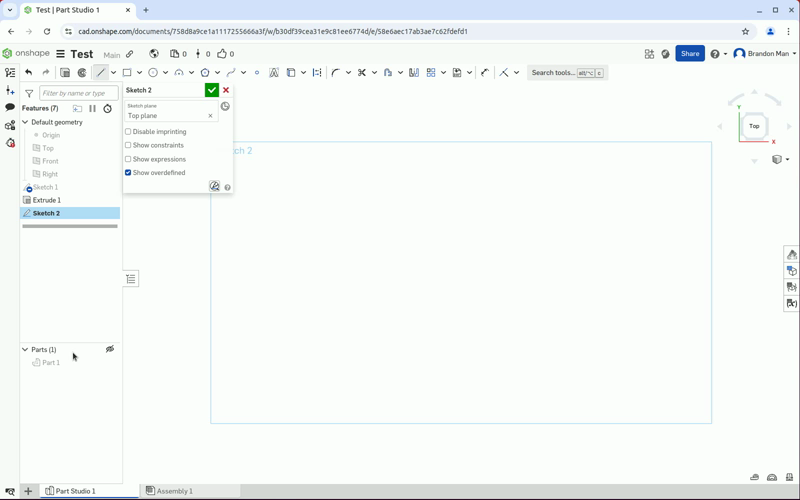
mouse_move(352, 286)
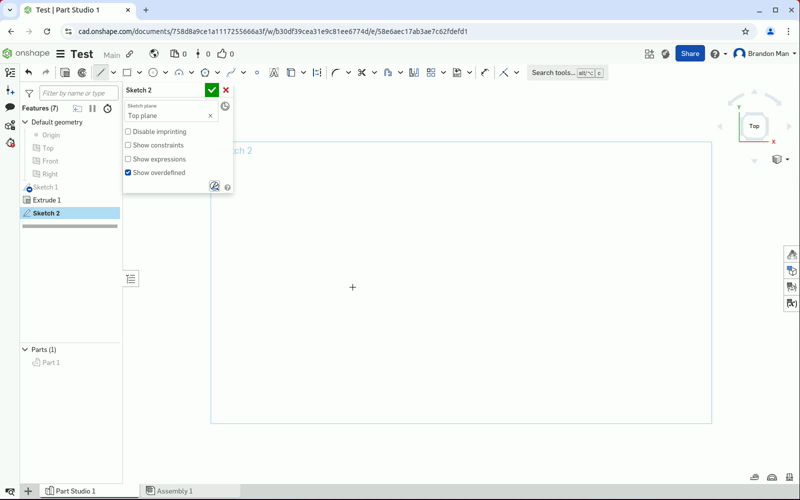
click(352, 286)
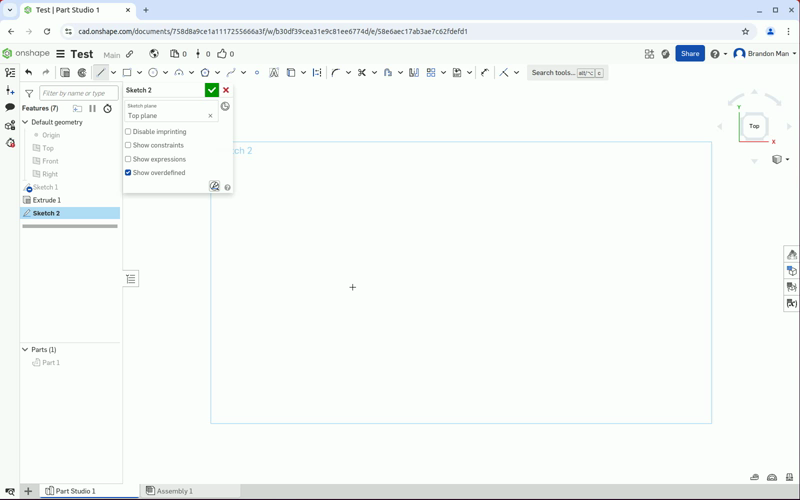
key_up(shift)
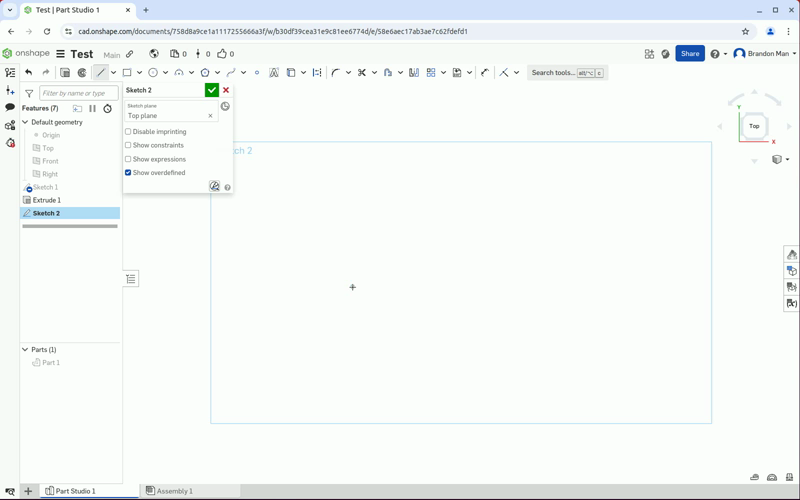
key_down(shift)
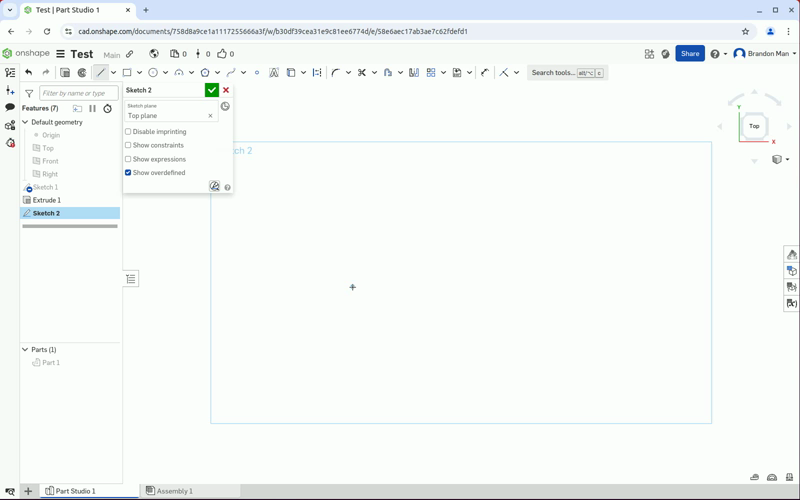
mouse_move(442, 286)
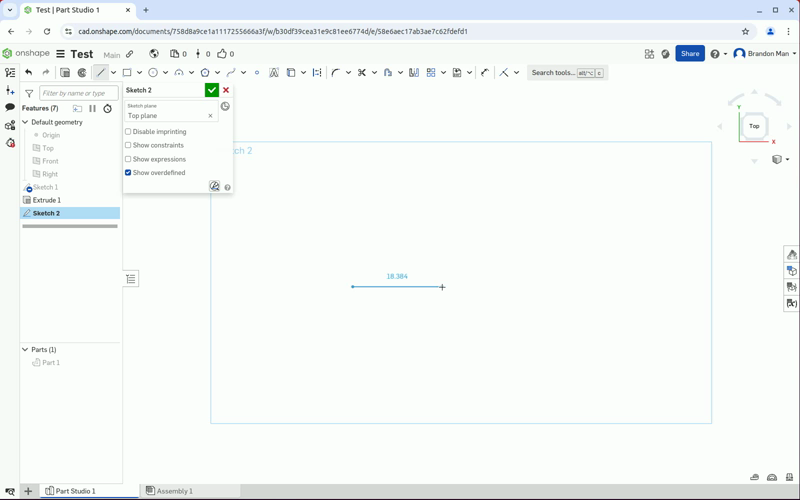
click(442, 286)
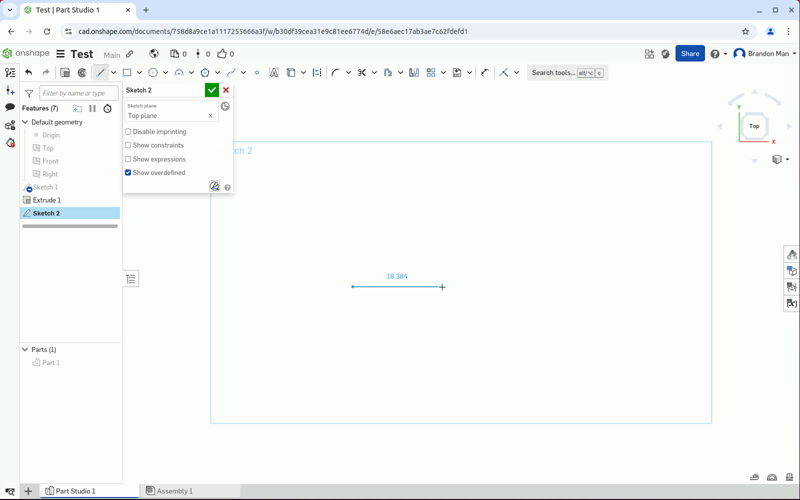
key_up(shift)
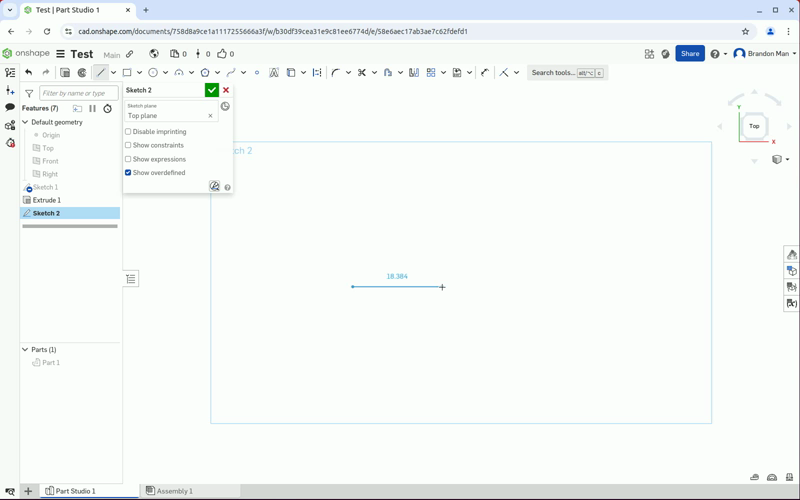
key_down(shift)
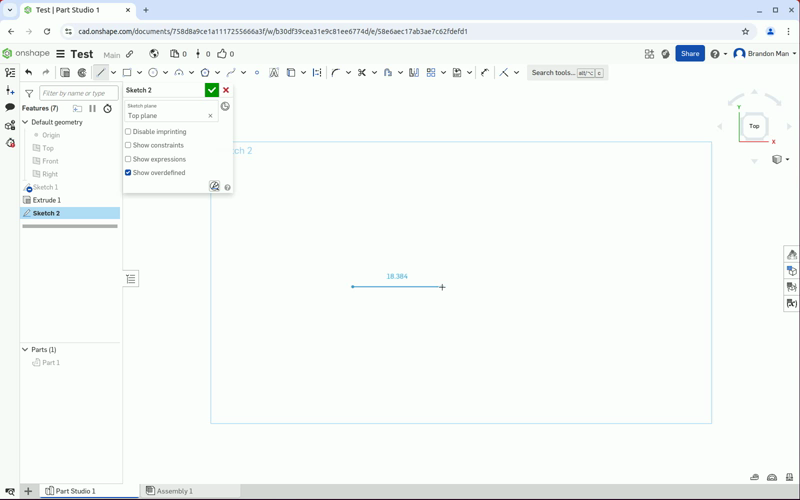
mouse_move(393, 242)
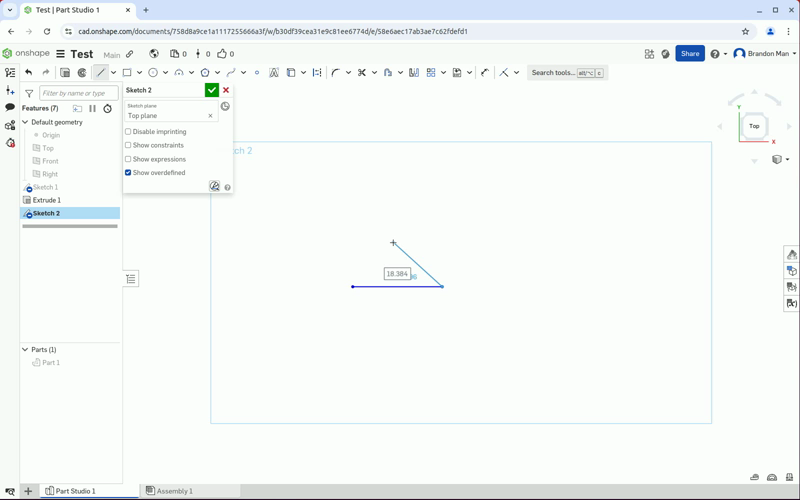
click(393, 242)
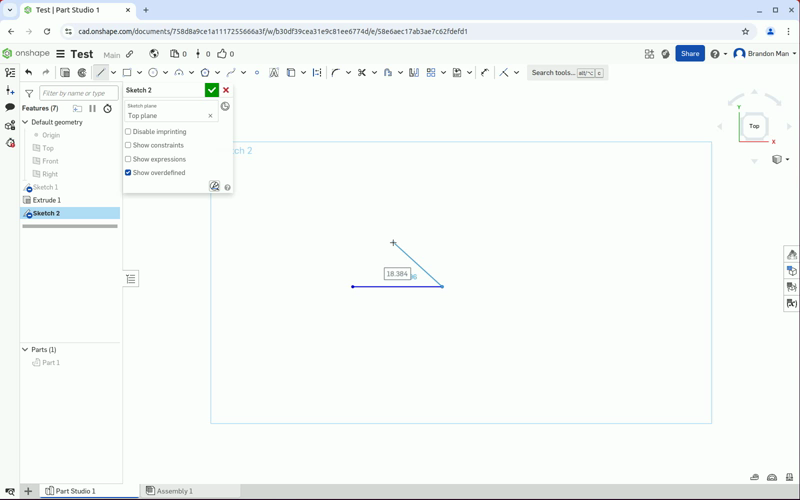
key_up(shift)
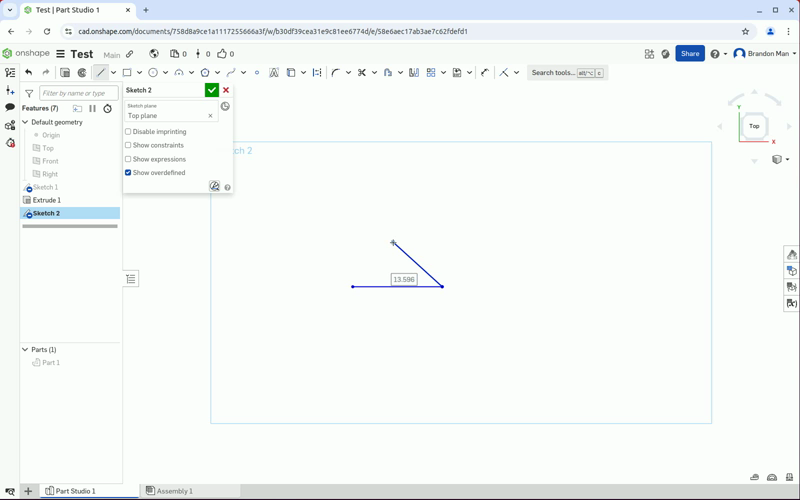
key_down(shift)
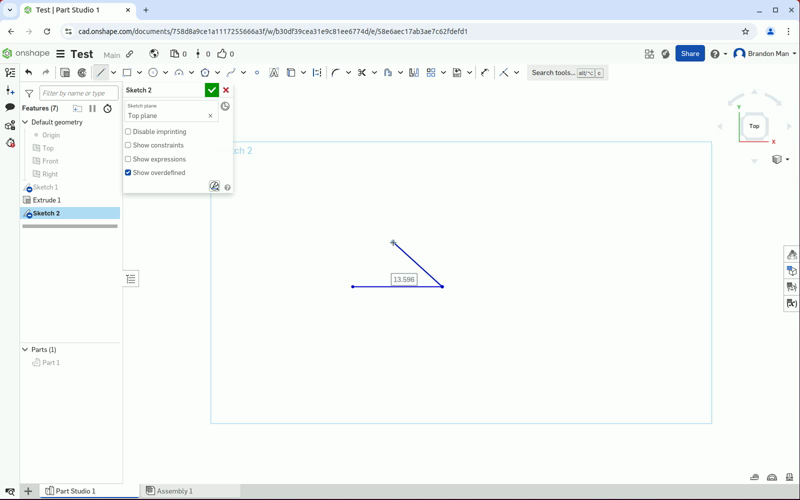
mouse_move(352, 286)
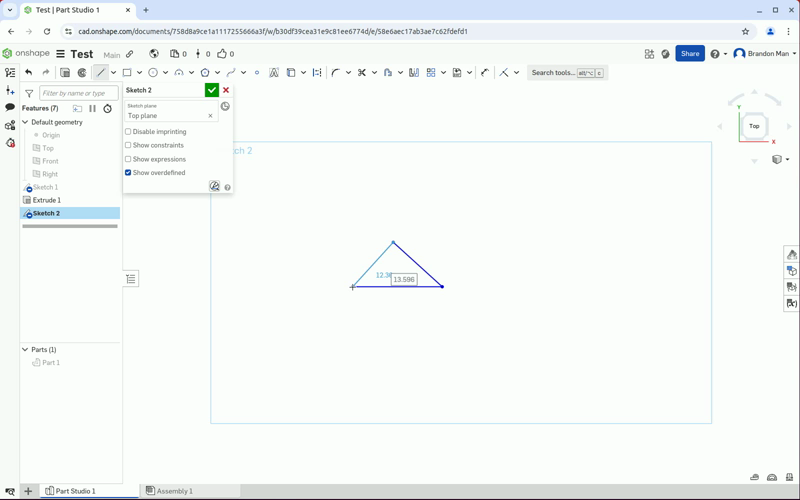
key_up(shift)
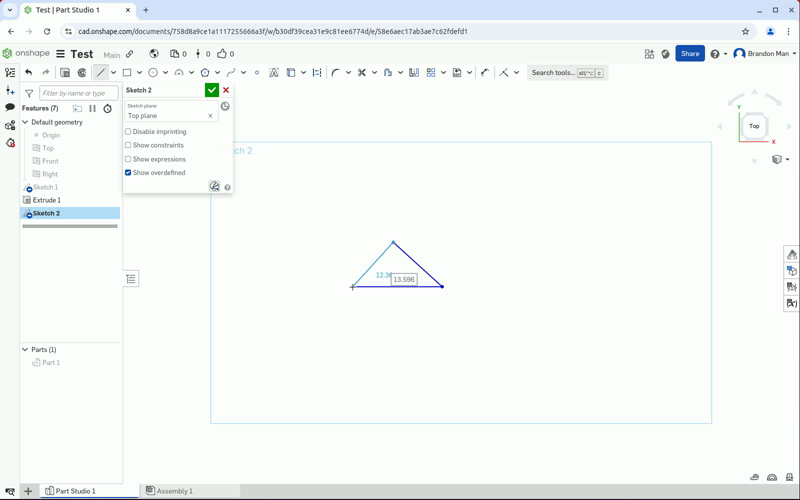
click(352, 286)
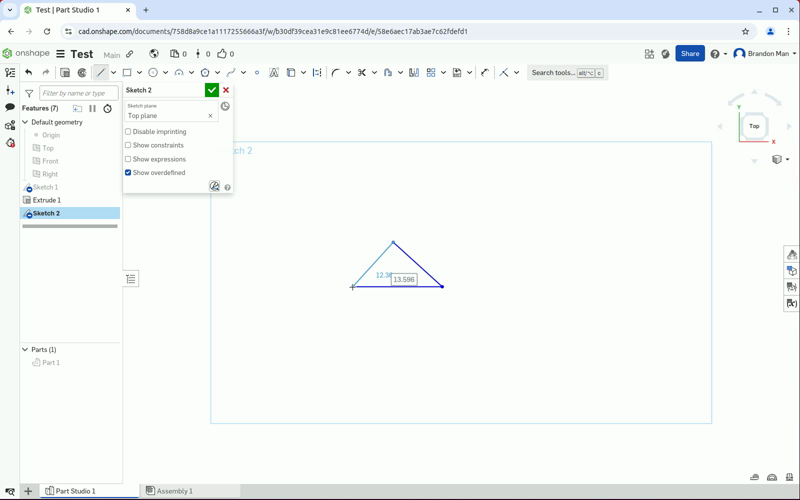
key(esc)
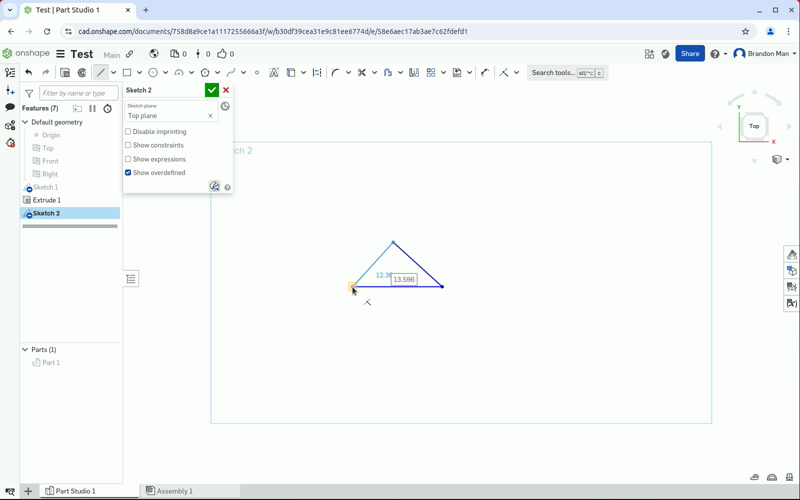
mouse_move(390, 270)
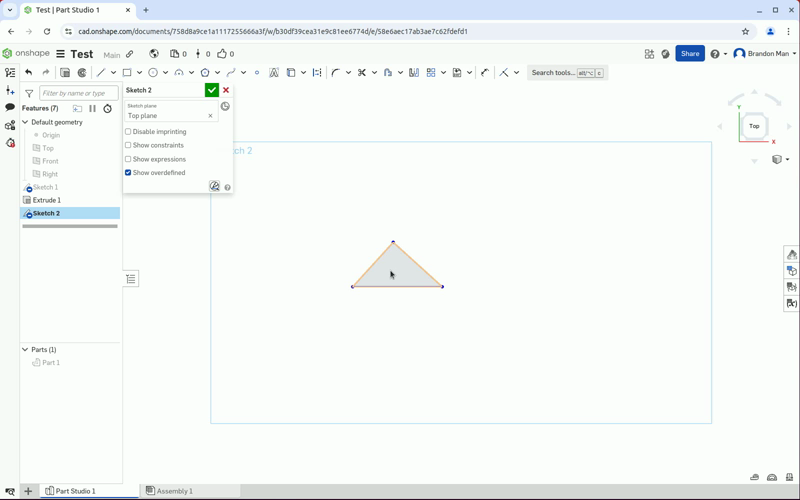
click(390, 270)
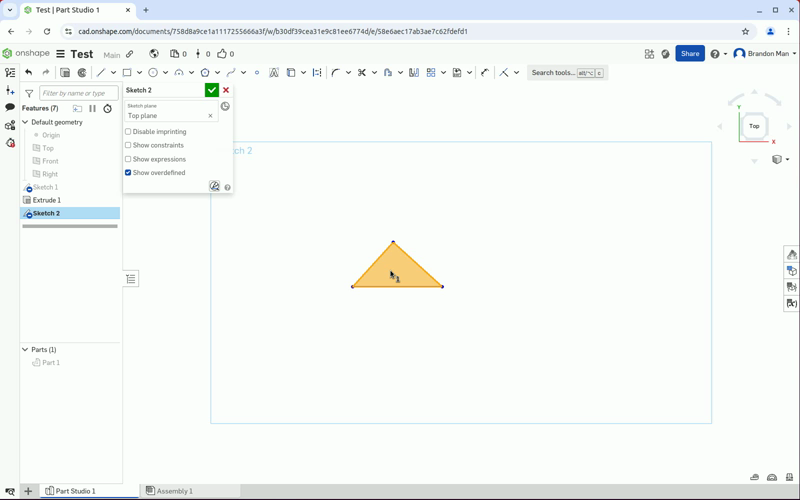
mouse_move(73, 352)
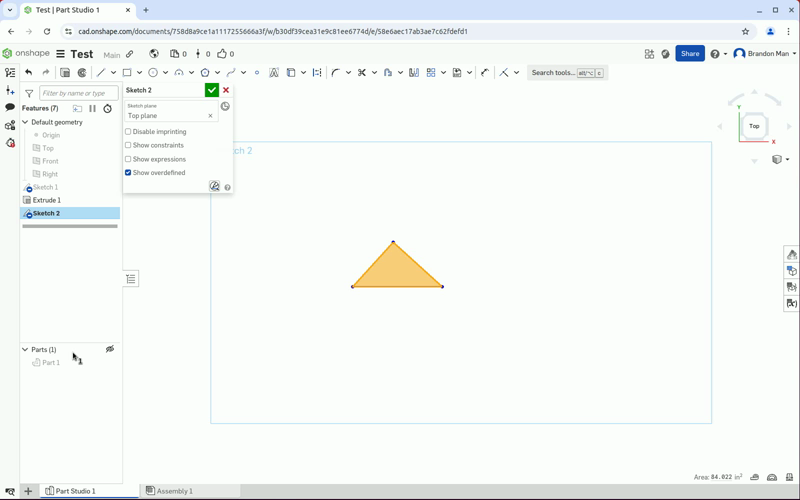
key(shift+y)
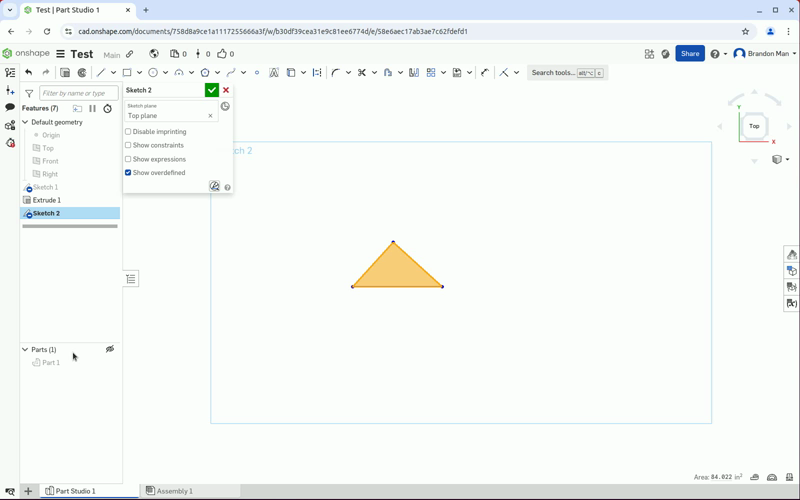
key(shift+e)
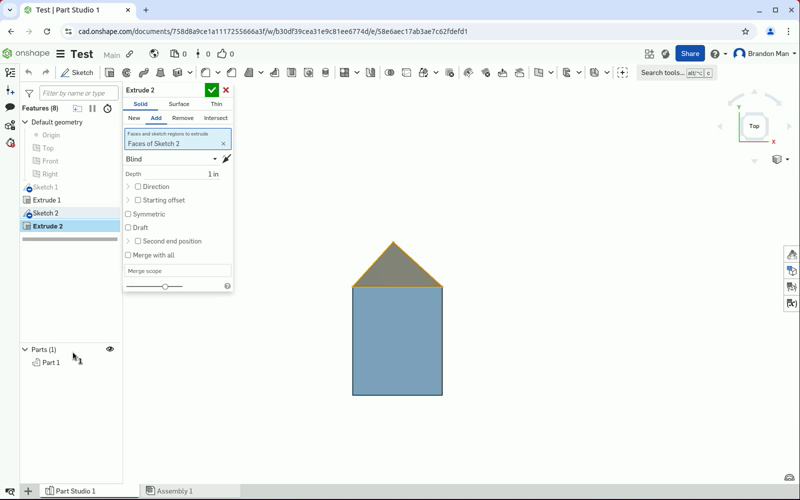
mouse_move(143, 106)
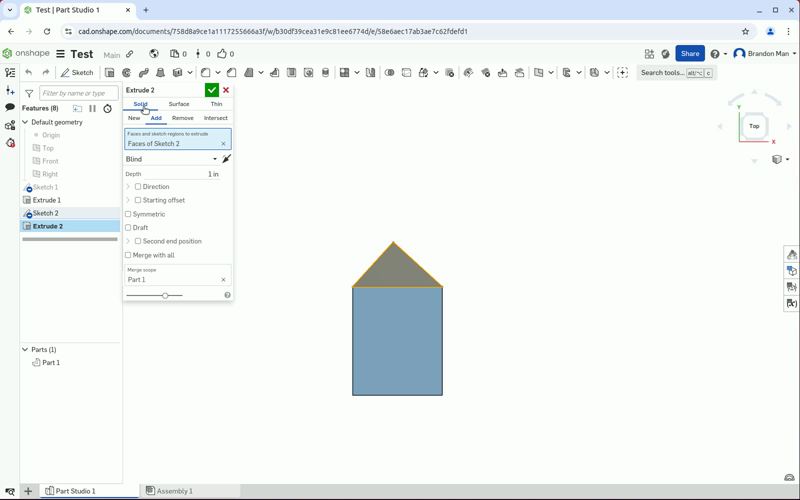
click(143, 106)
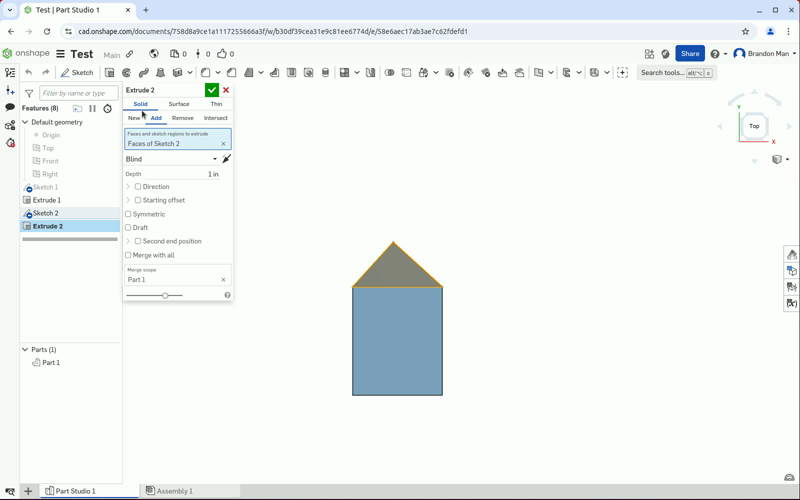
mouse_move(137, 120)
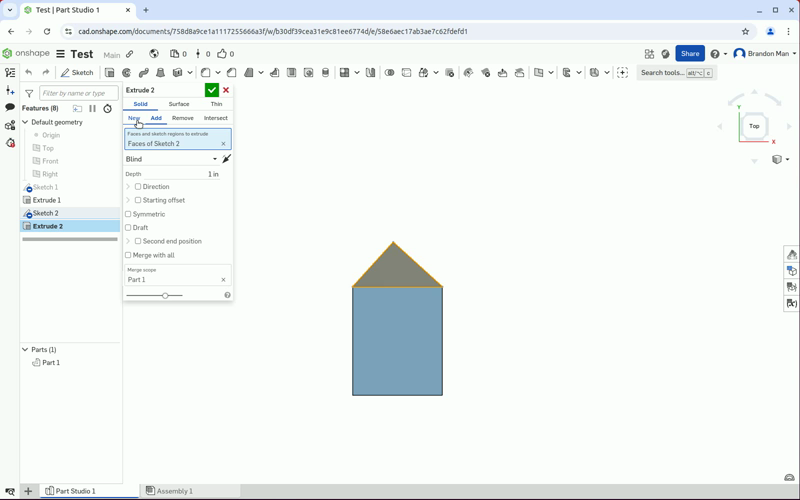
click(137, 120)
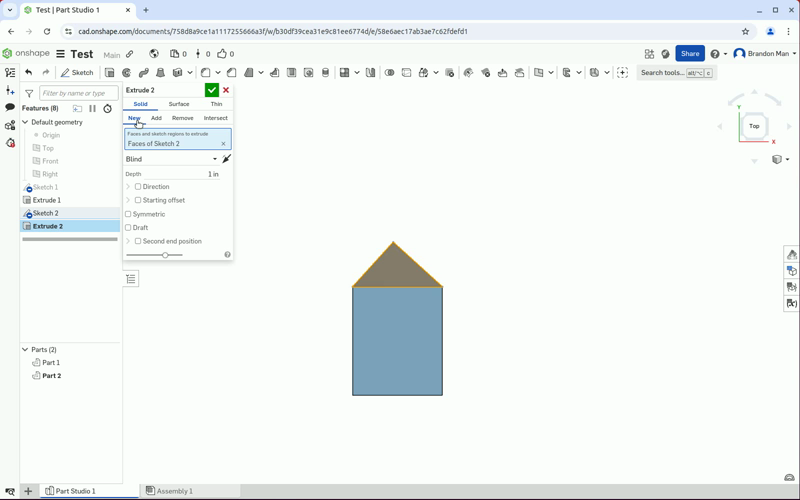
key(tab, 4)
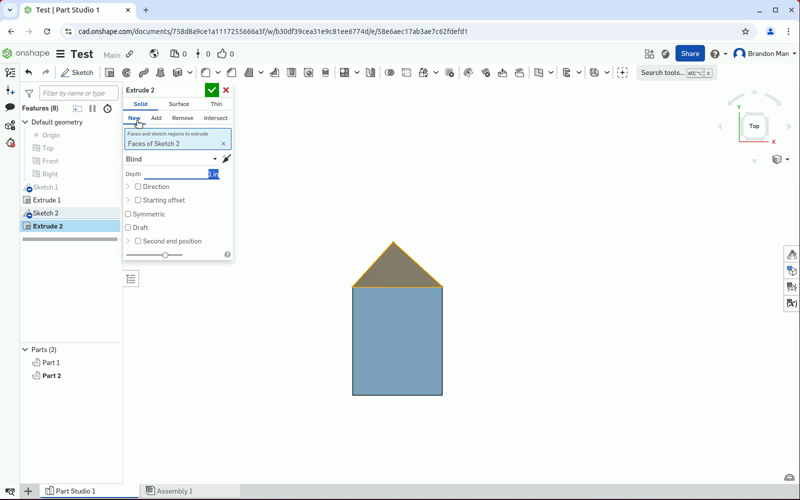
text(7.221)
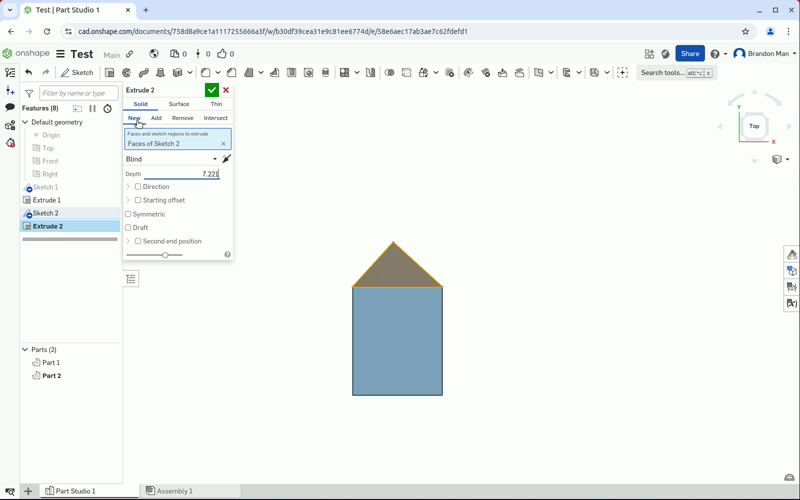
key(enter)
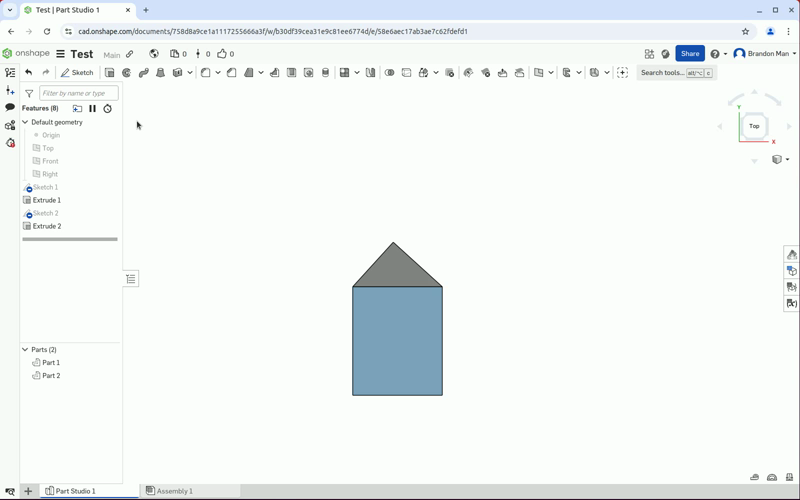
key(shift+h)
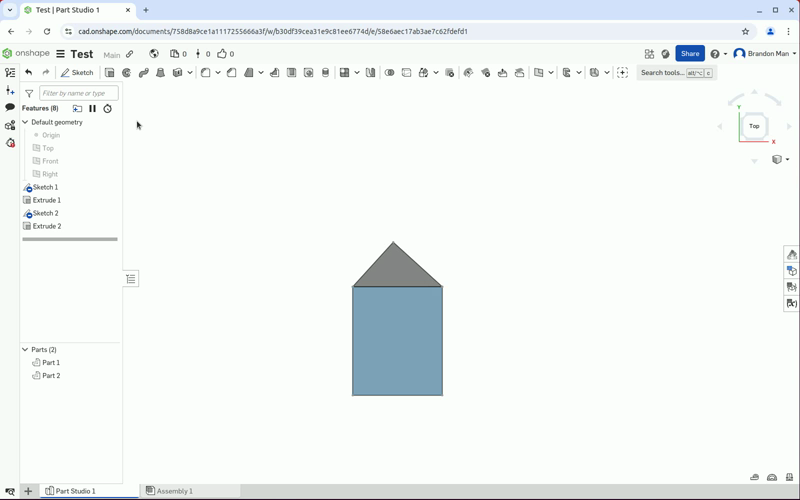
key(shift+h)
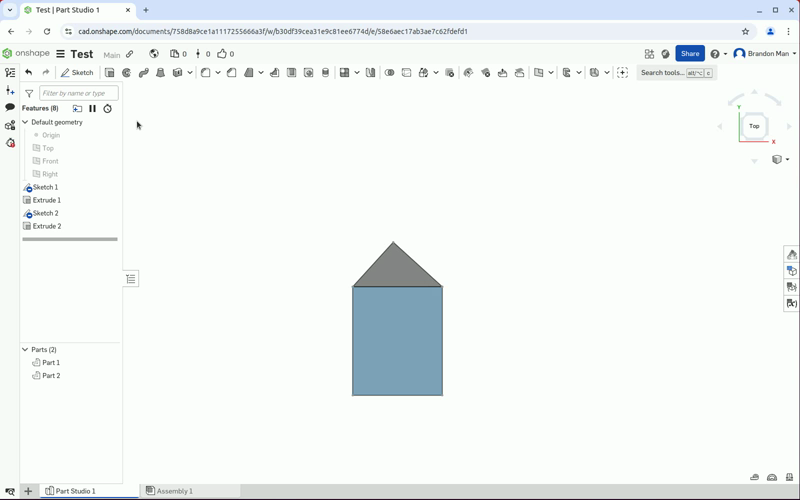
key(shift+7)
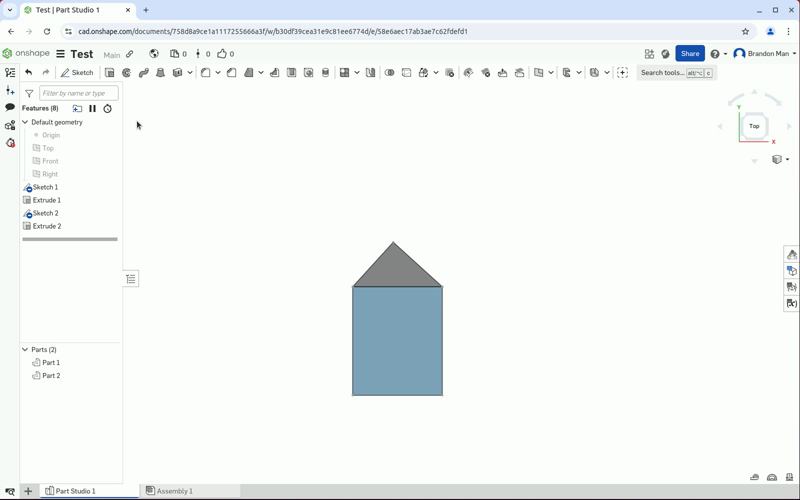
key(up, 3)
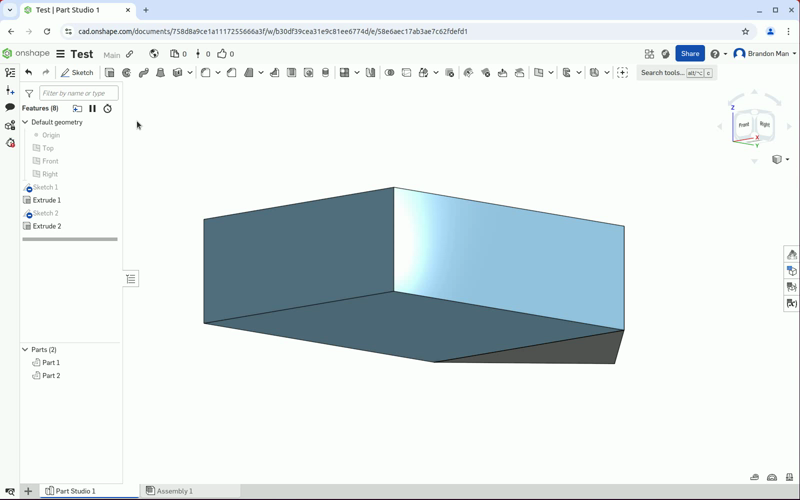
key(left, 3)
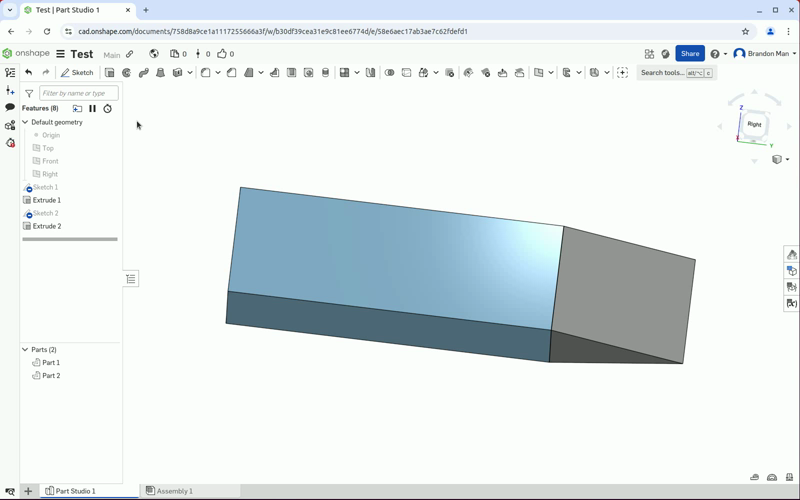
key(right, 3)
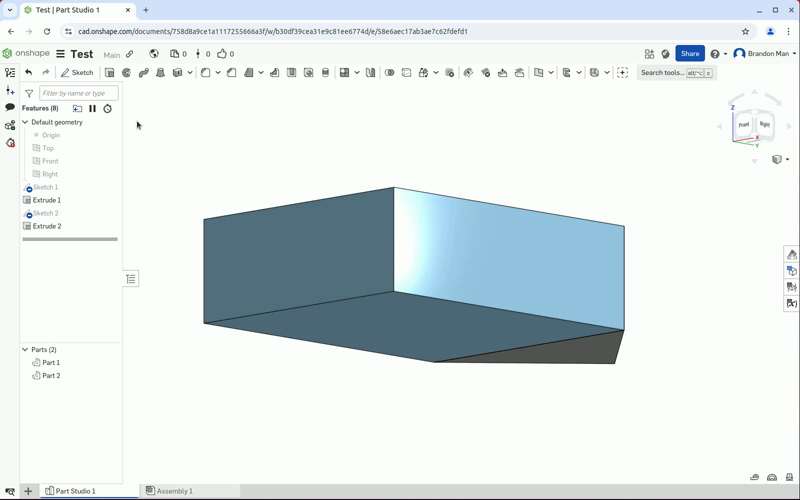
key(down, 3)
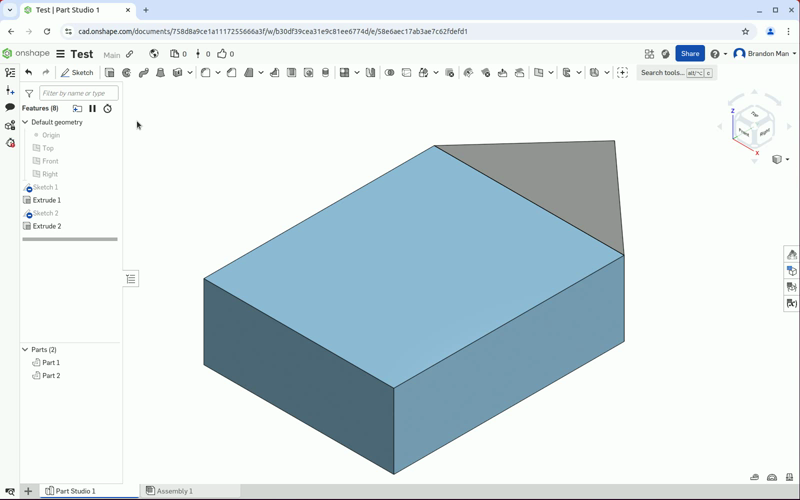
mouse_move(73, 189)
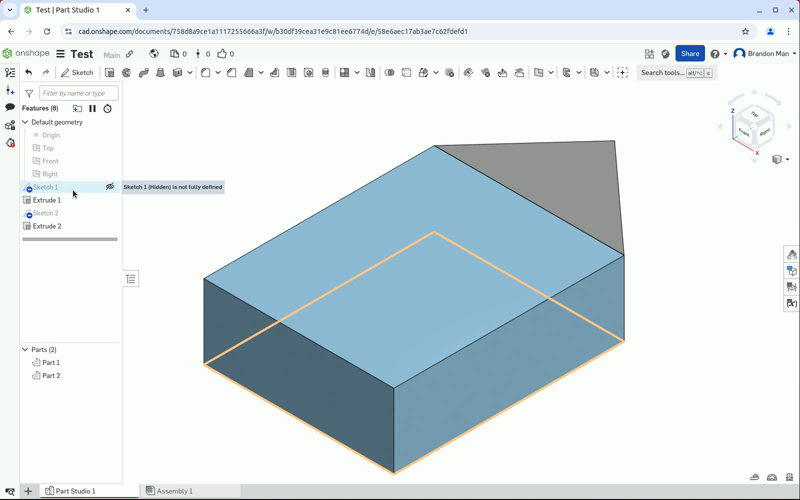
click(73, 189)